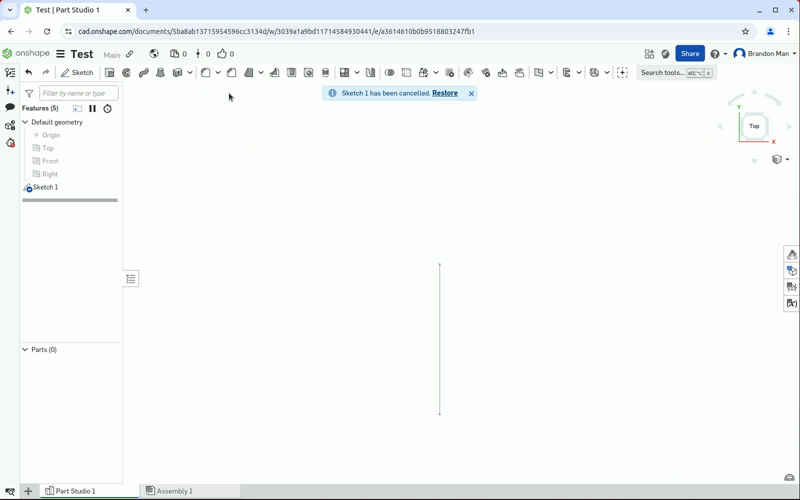
key(shift+h)
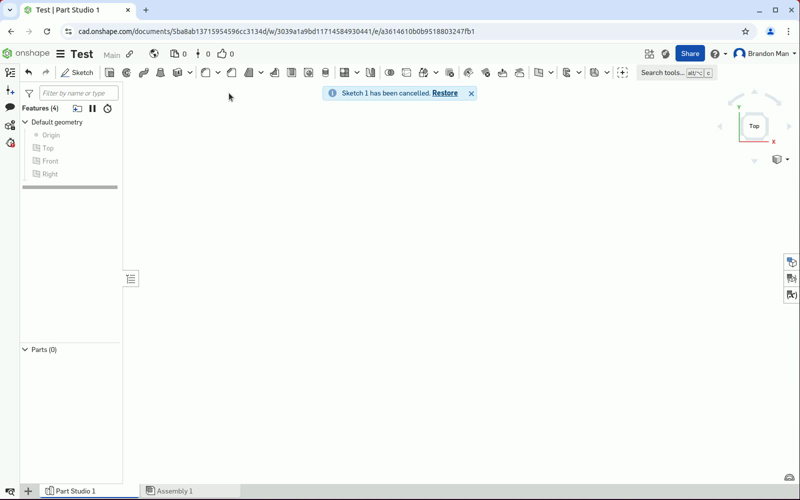
mouse_move(73, 352)
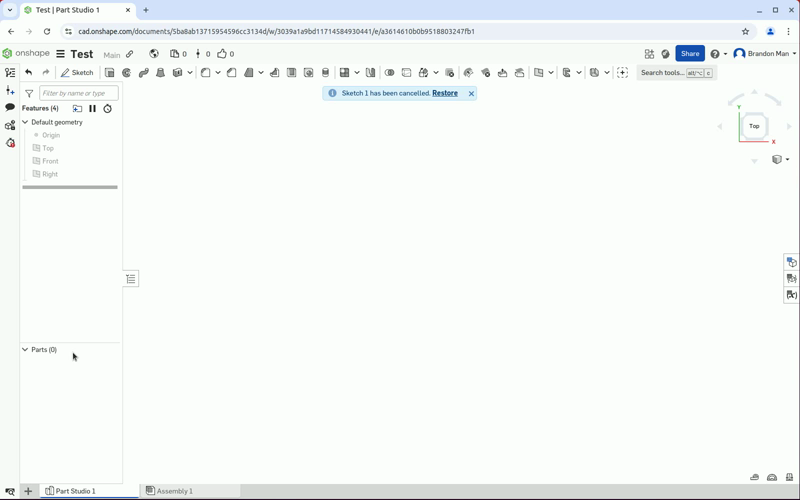
key(y)
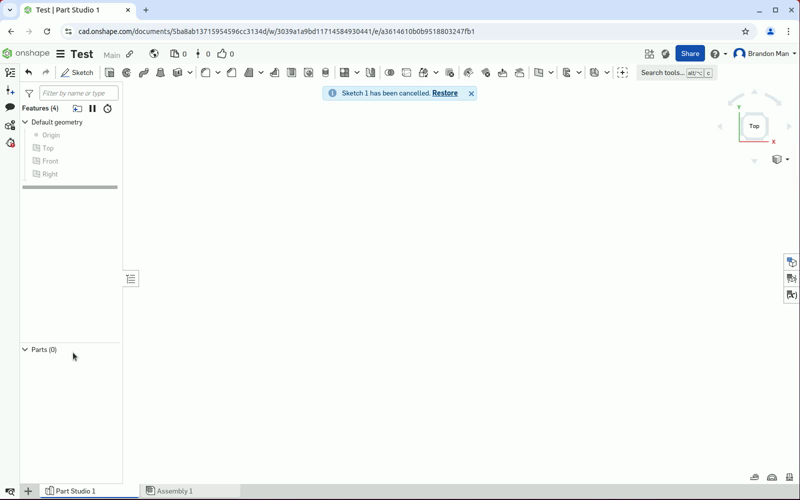
key(shift+p)
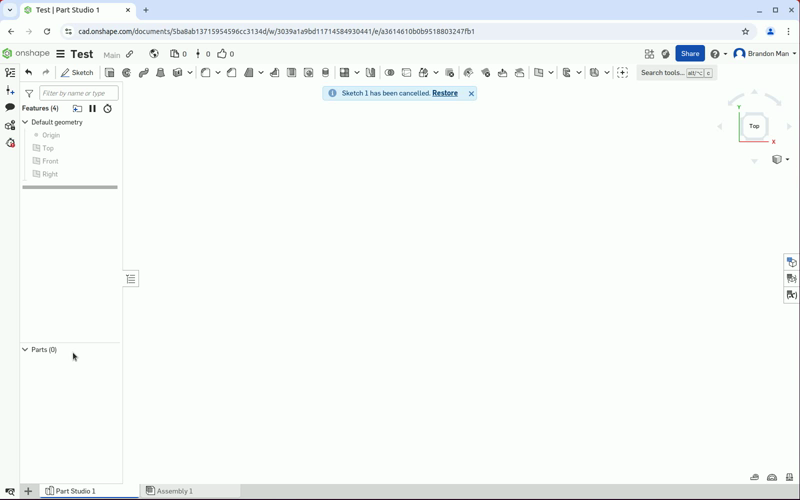
key(space)
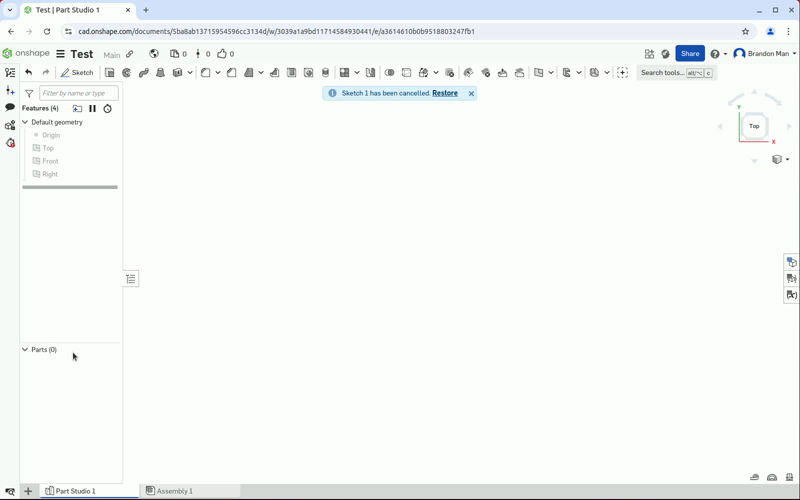
key_down(shift)
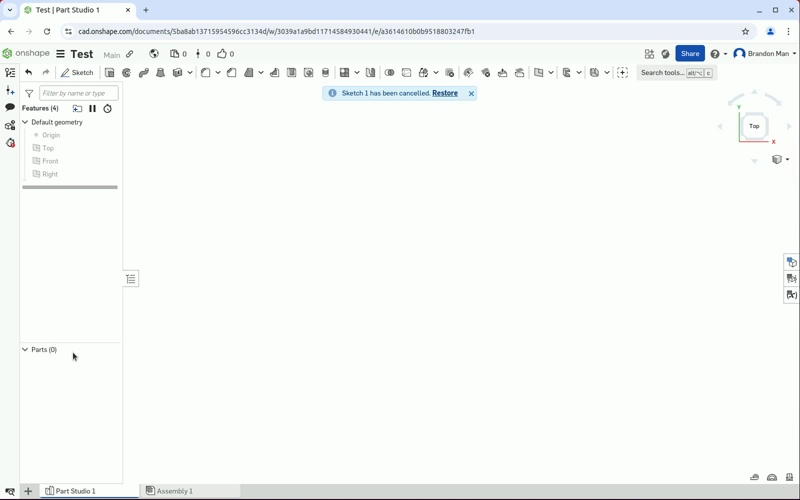
key(up)
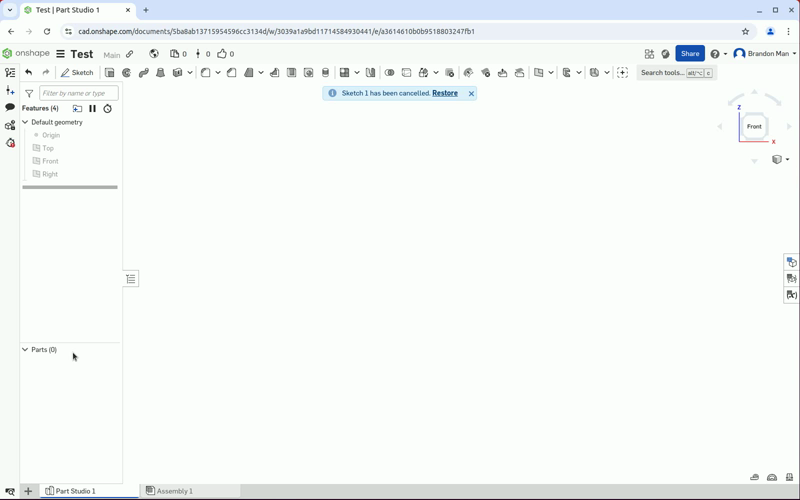
key_up(shift)
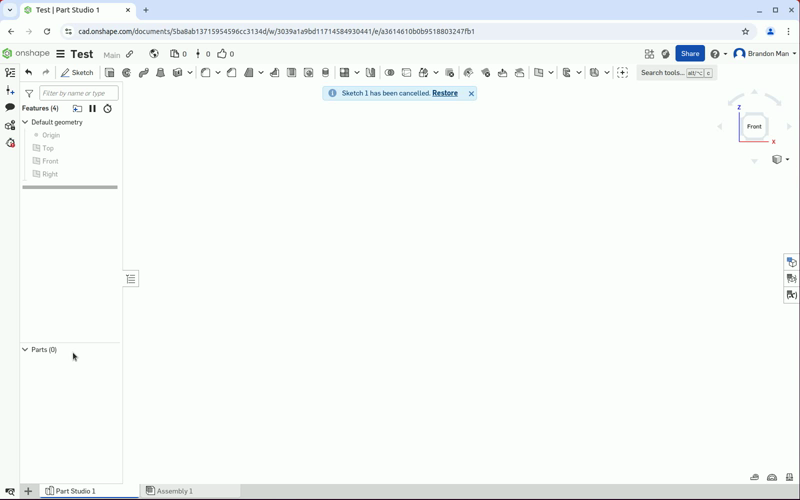
mouse_move(73, 352)
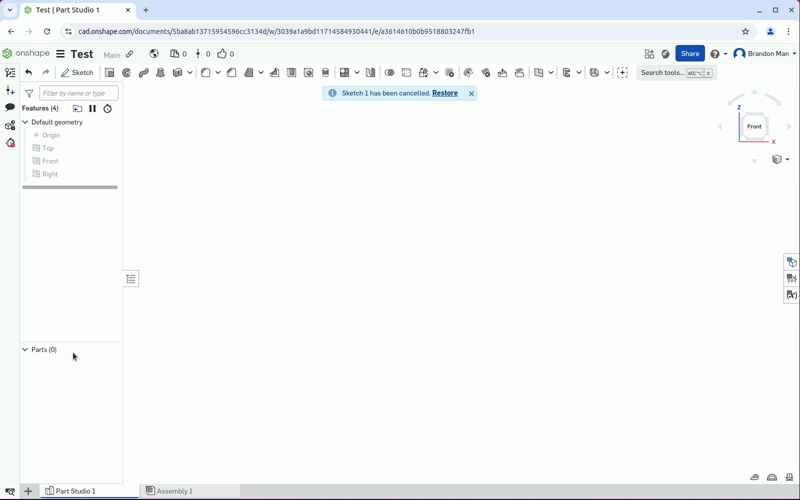
key(shift+y)
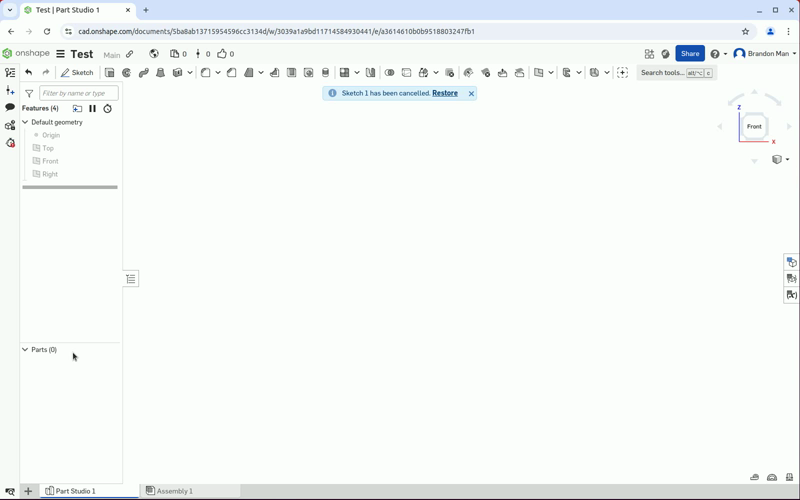
key(shift+s)
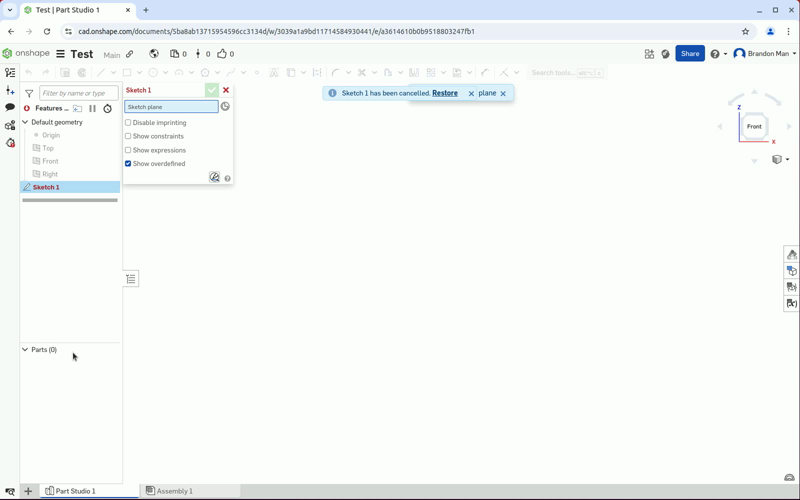
mouse_move(73, 163)
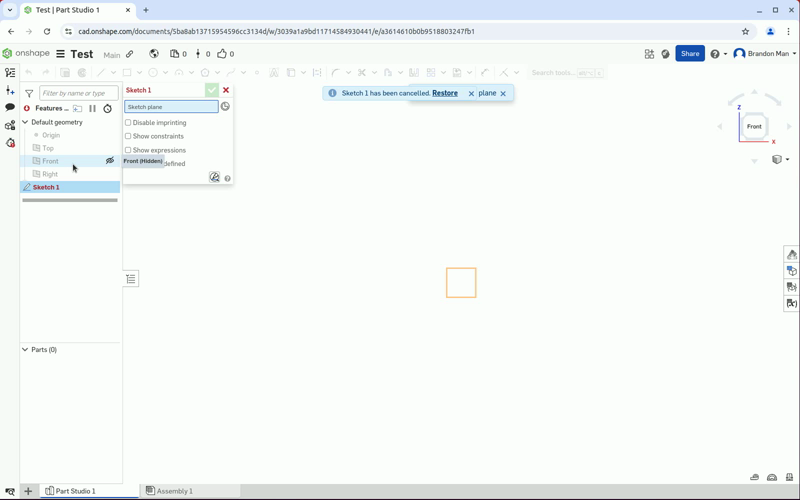
click(73, 163)
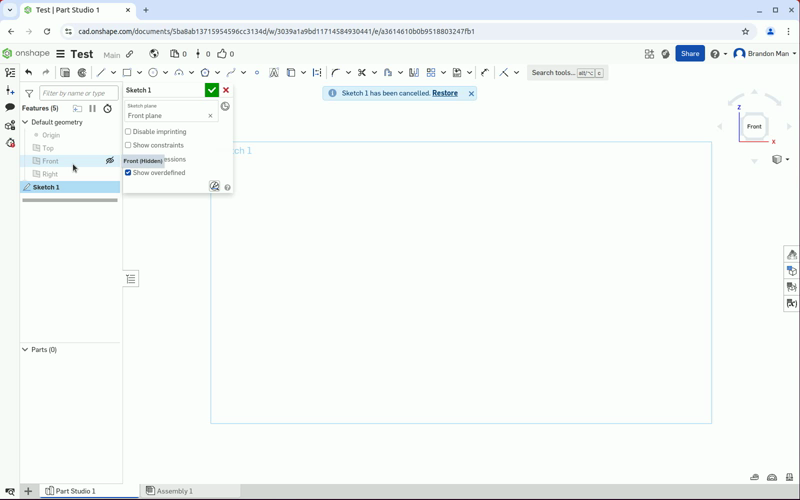
mouse_move(73, 352)
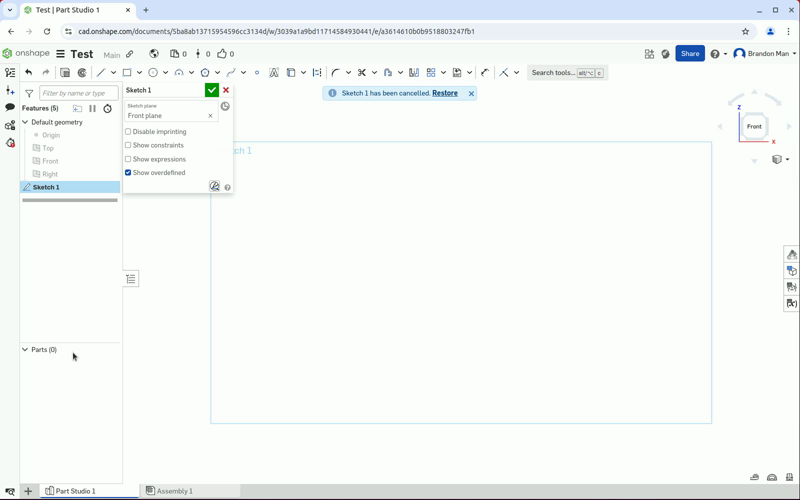
key(y)
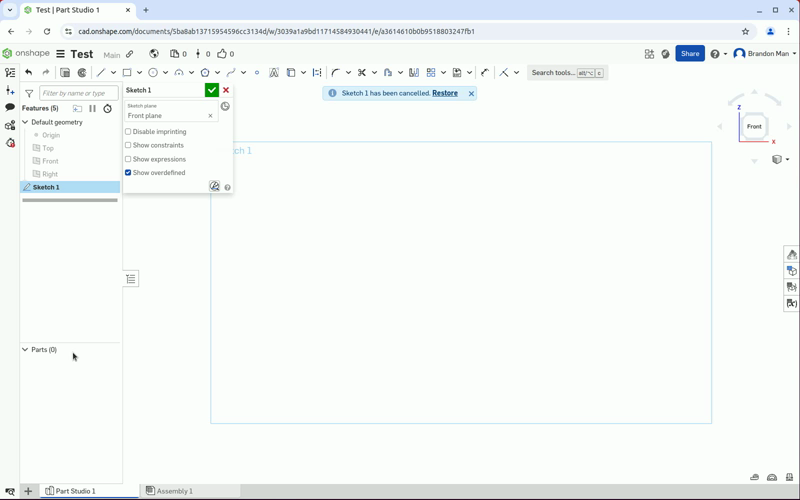
key(c)
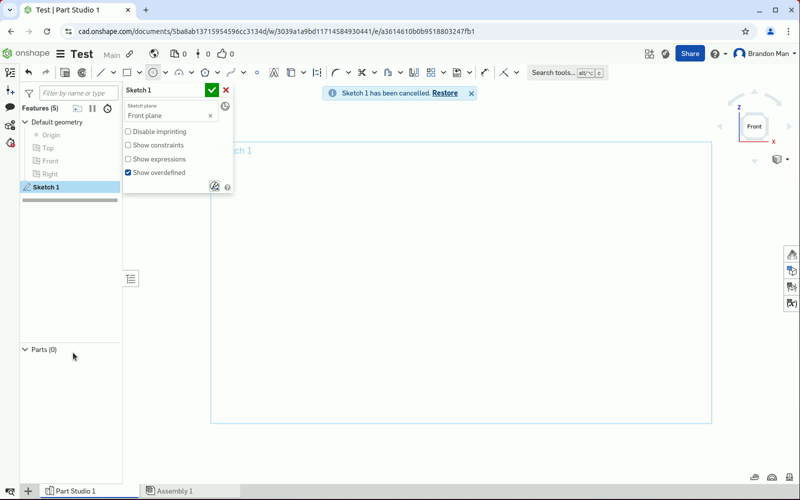
key_down(shift)
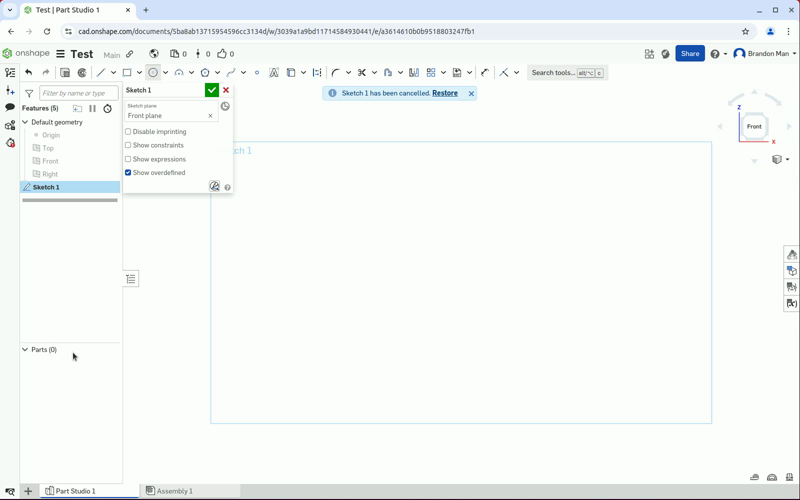
mouse_move(461, 282)
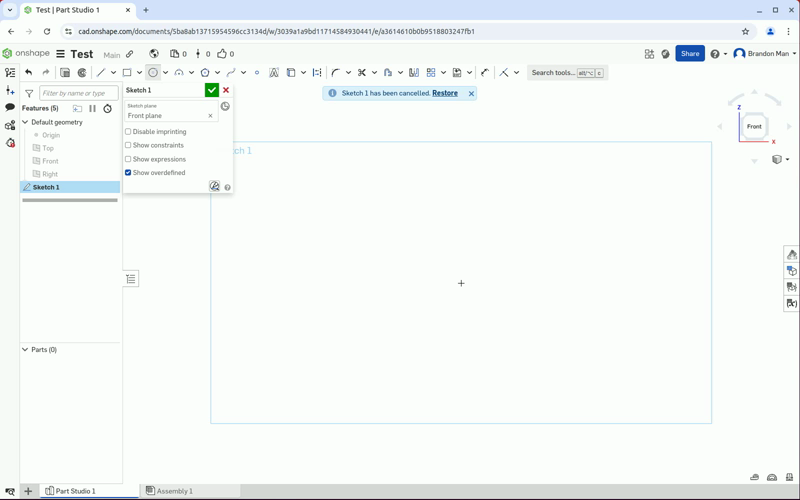
click(461, 282)
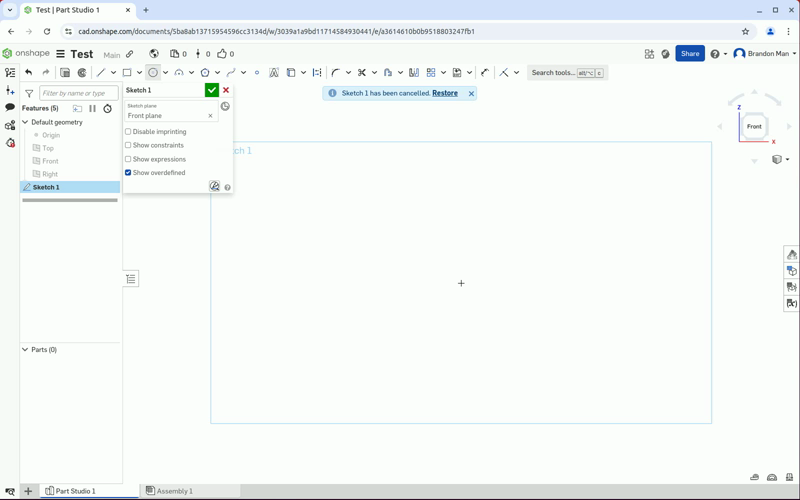
key_up(shift)
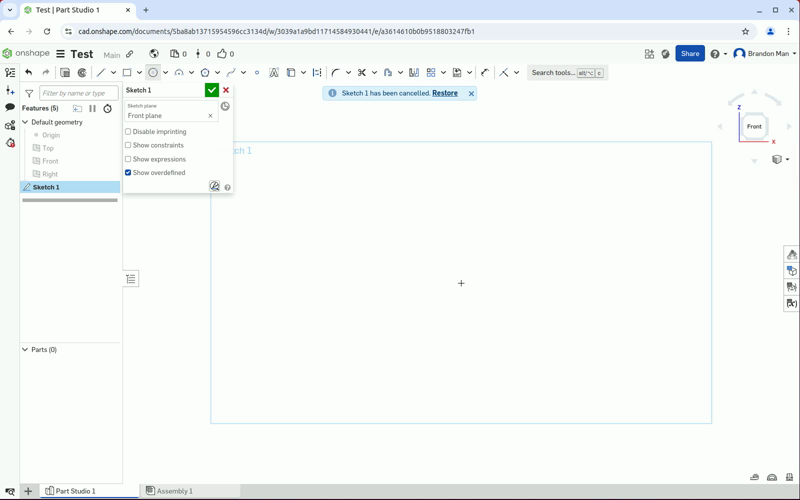
mouse_move(463, 282)
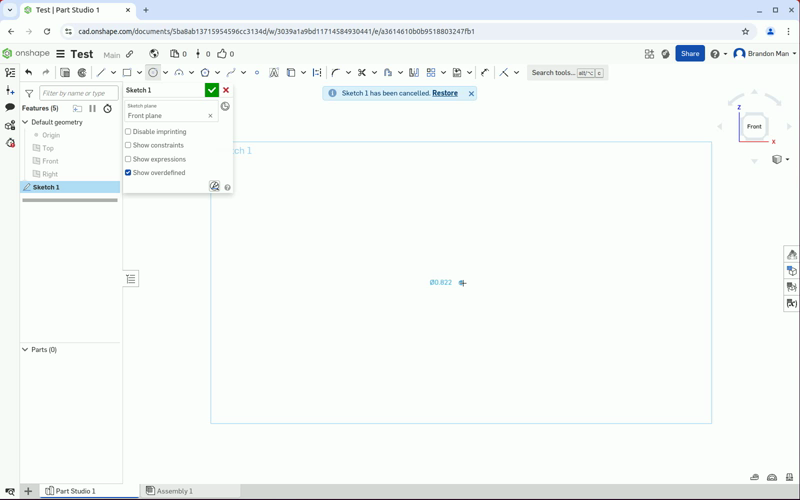
scroll(6)
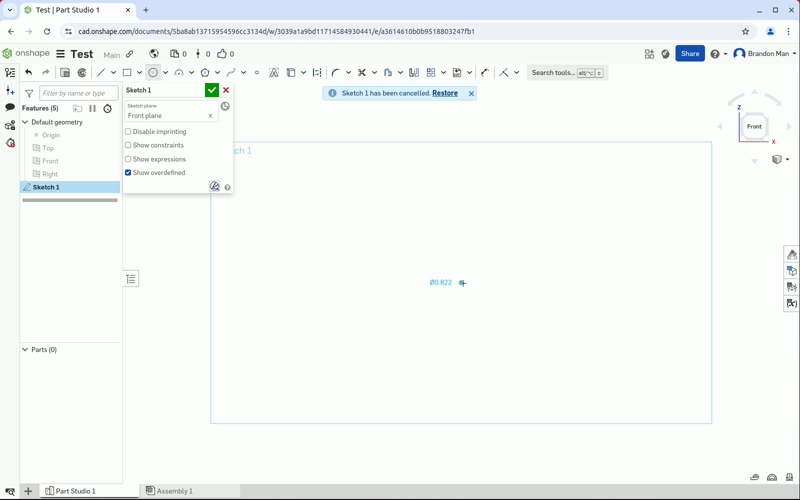
scroll(6)
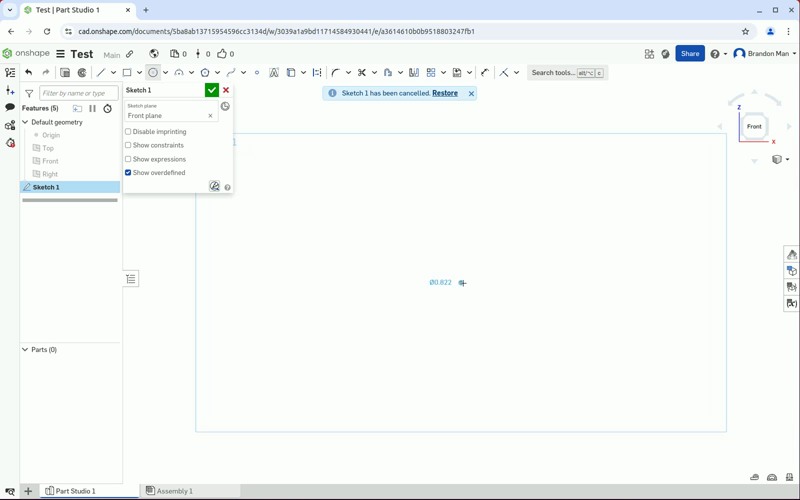
scroll(6)
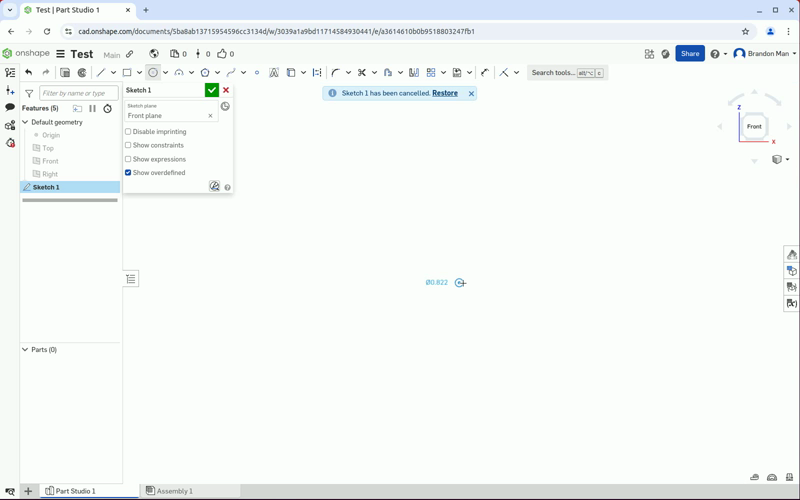
scroll(6)
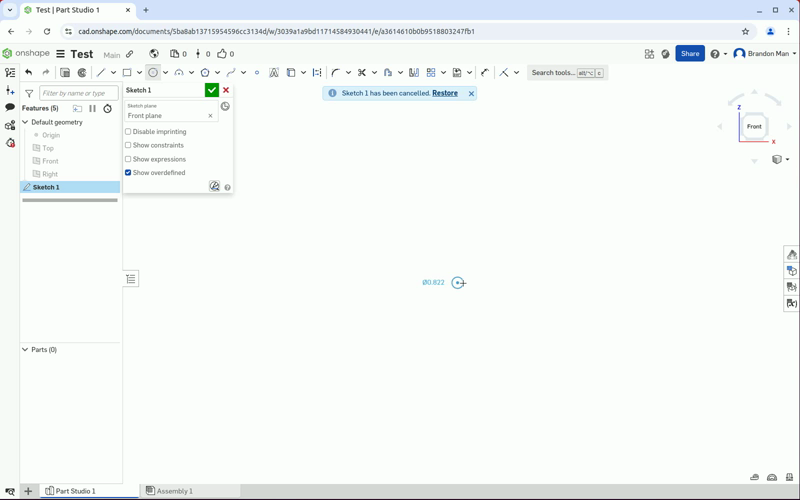
scroll(6)
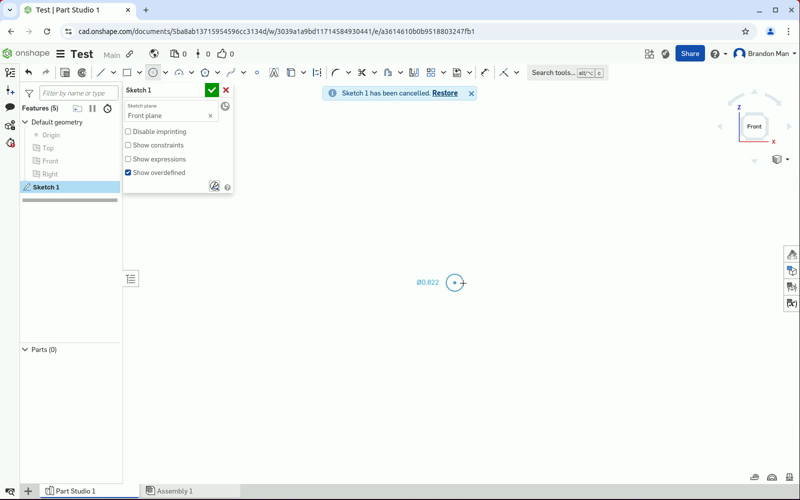
scroll(6)
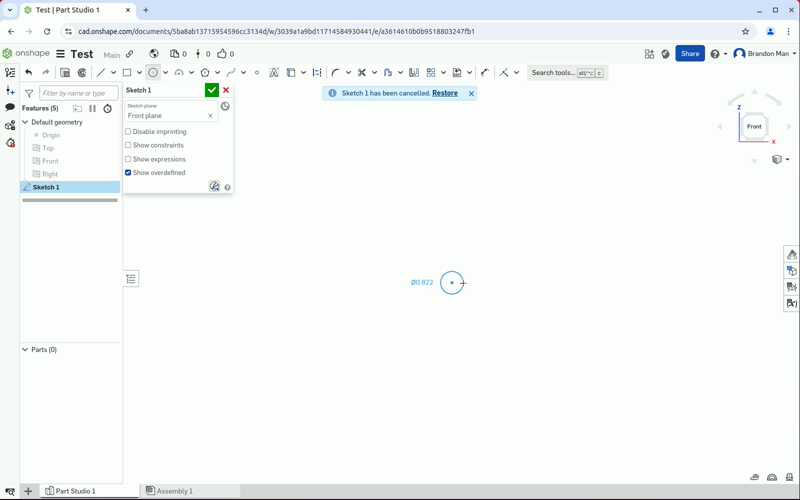
scroll(6)
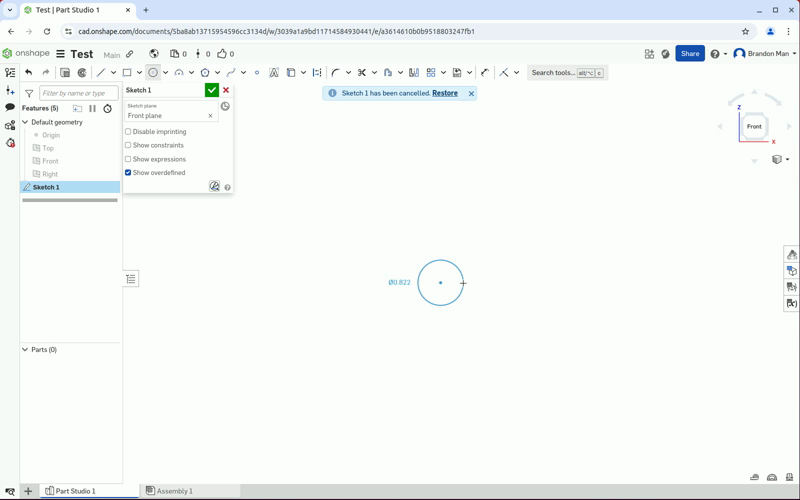
click(463, 282)
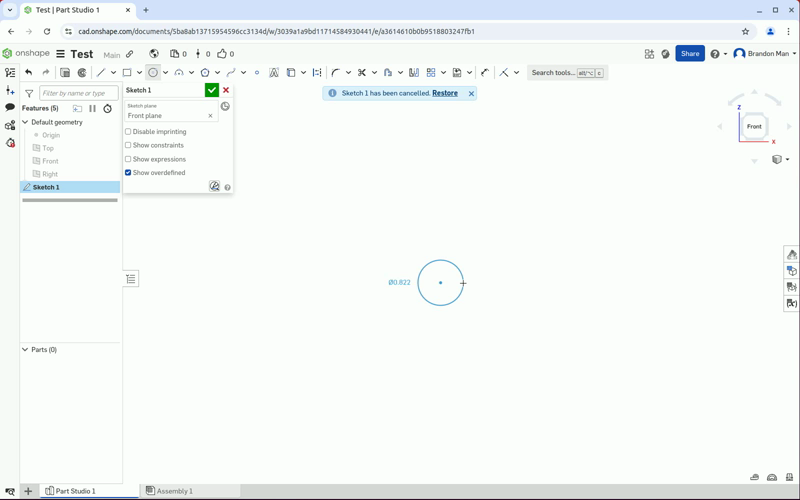
scroll(-6)
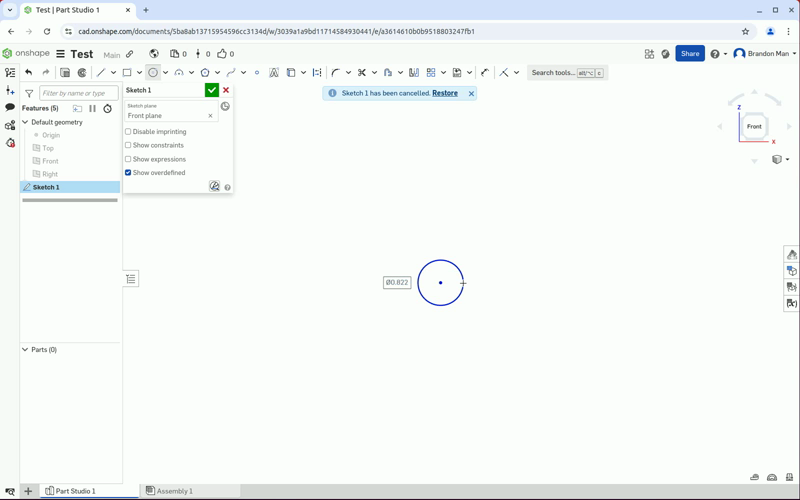
scroll(-6)
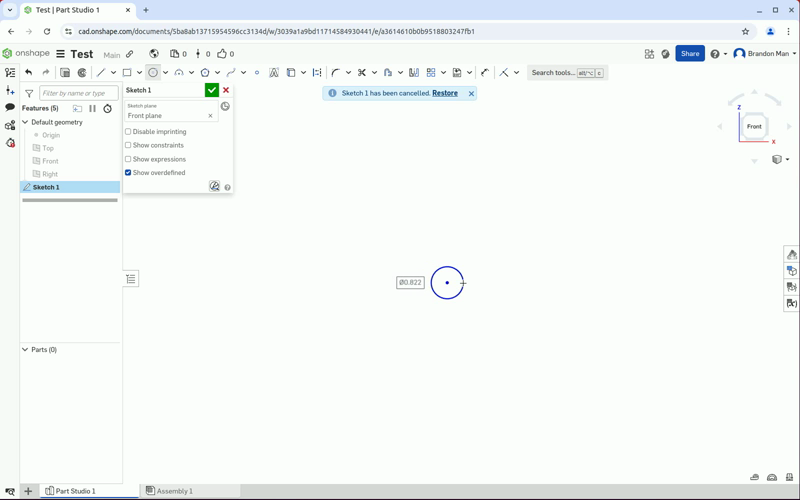
scroll(-6)
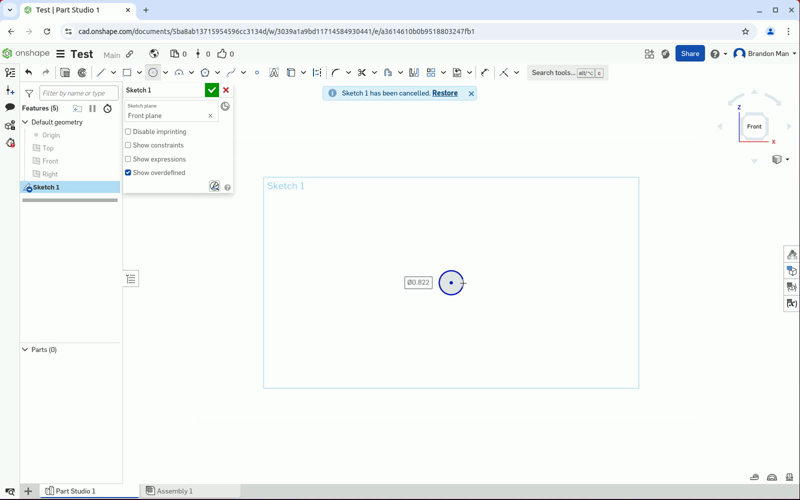
scroll(-6)
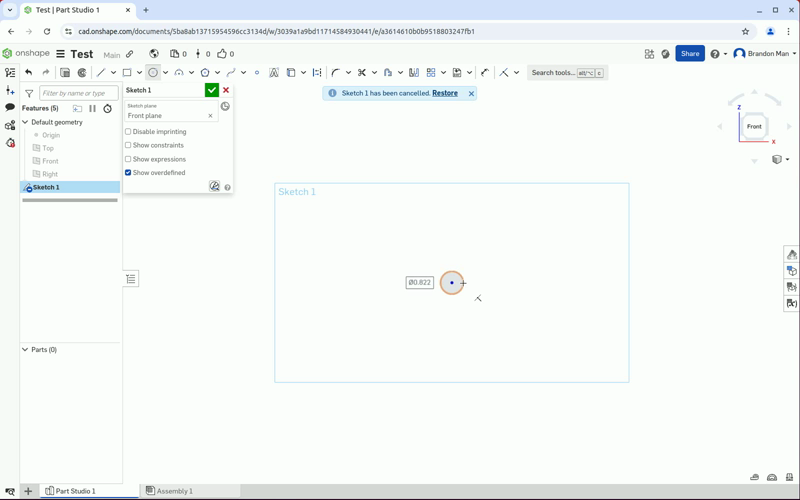
scroll(-6)
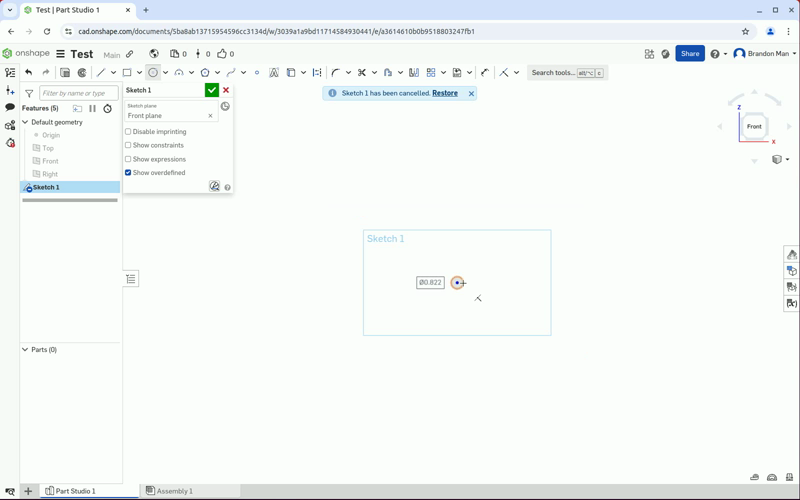
scroll(-6)
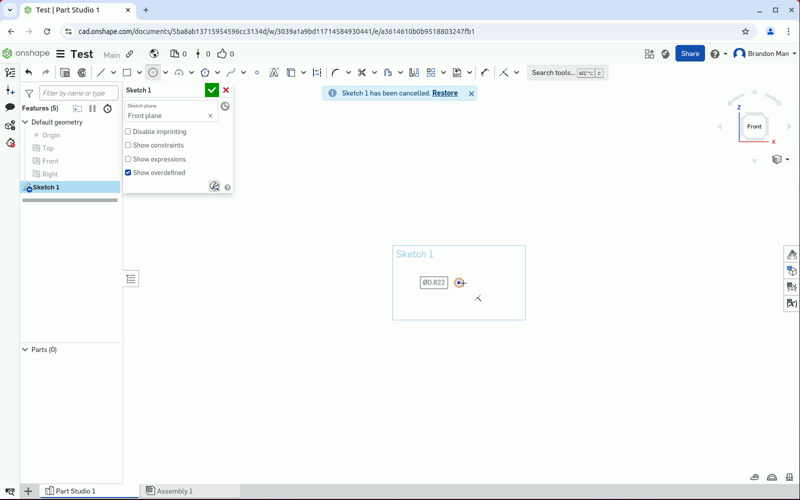
scroll(-6)
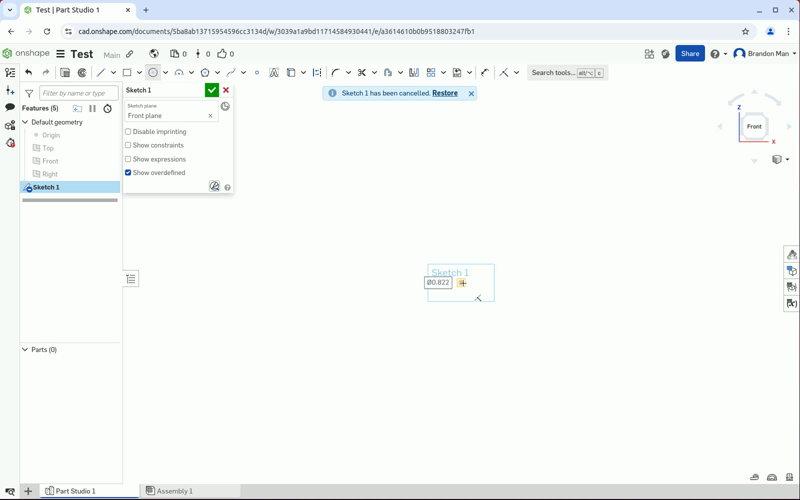
key(esc)
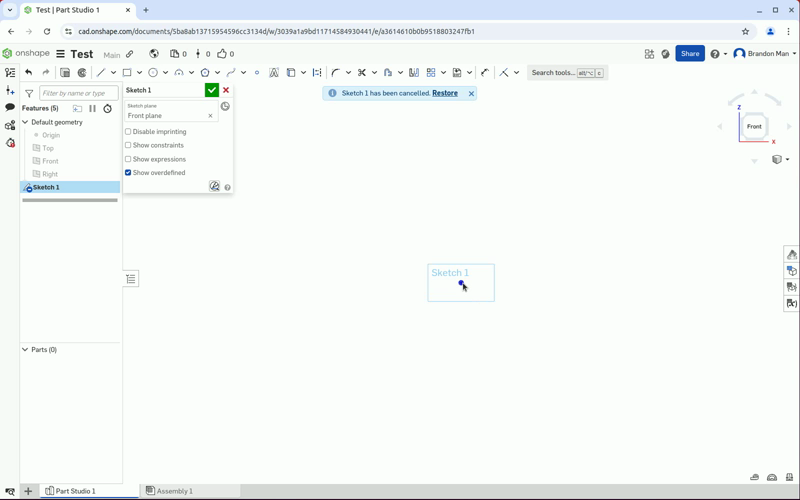
mouse_move(461, 282)
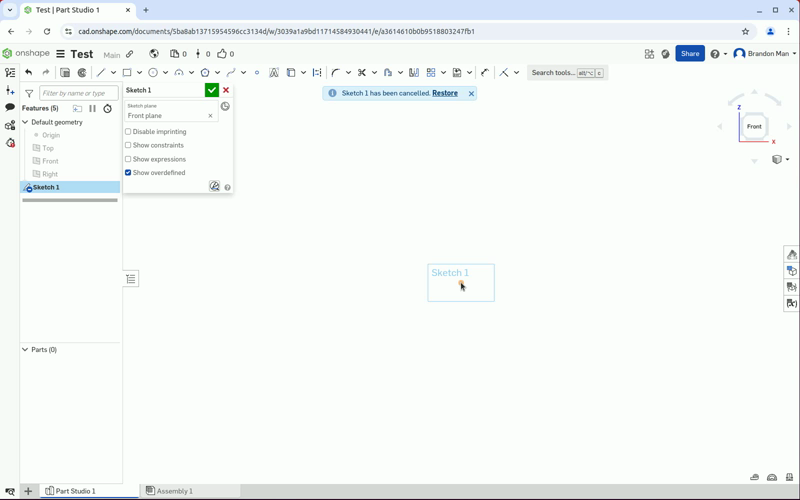
scroll(6)
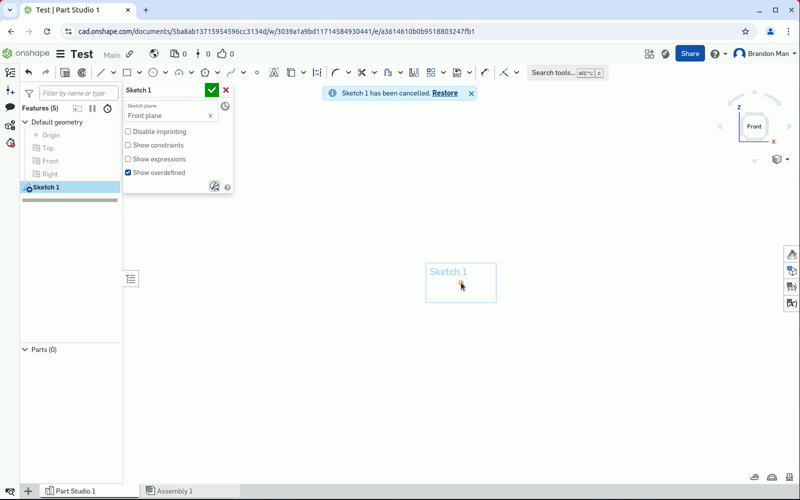
scroll(6)
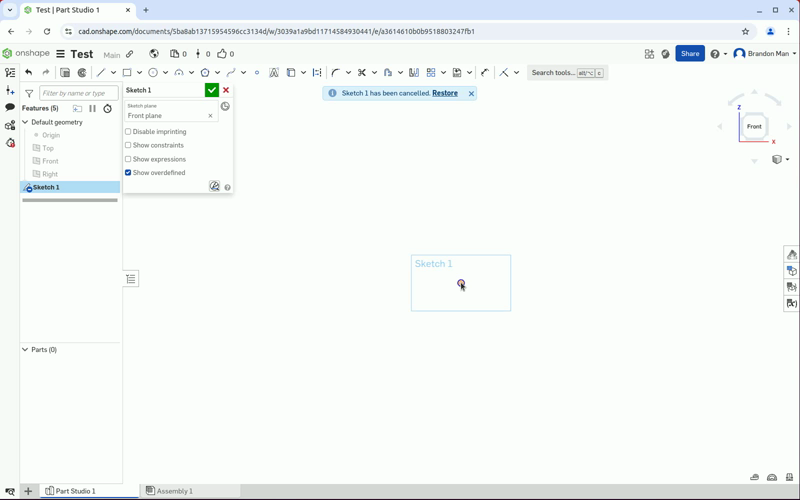
scroll(6)
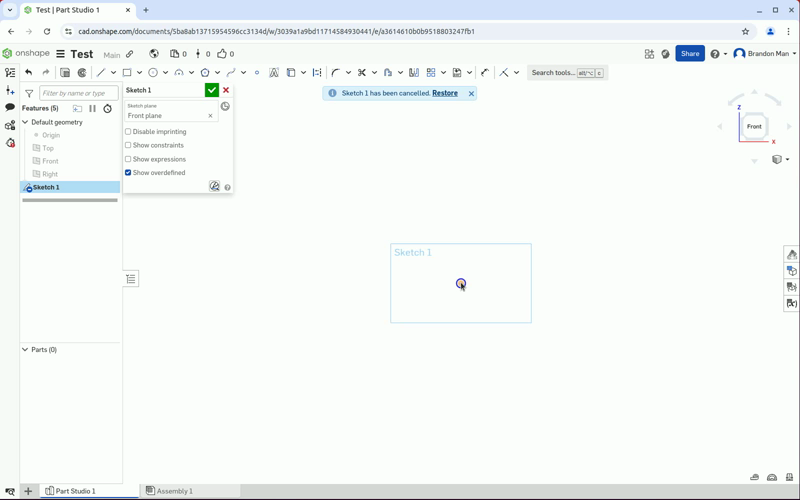
scroll(6)
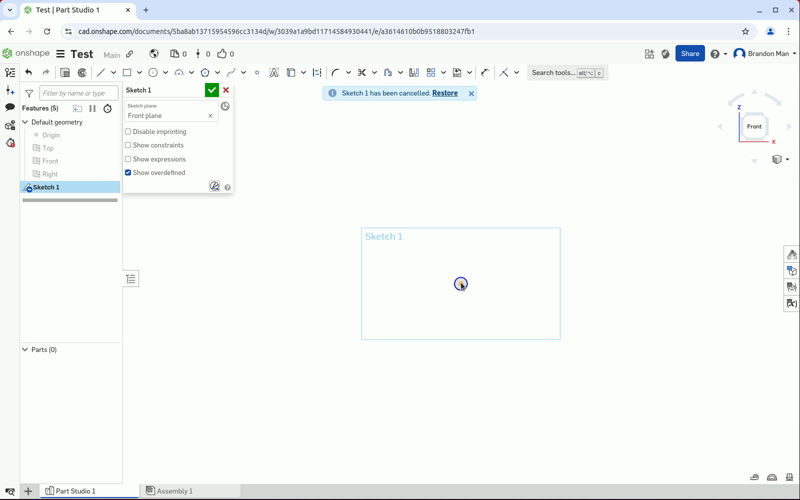
scroll(6)
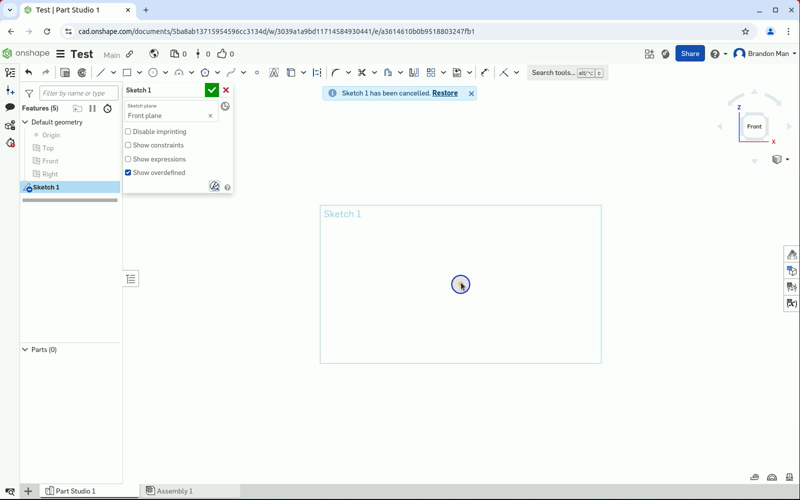
scroll(6)
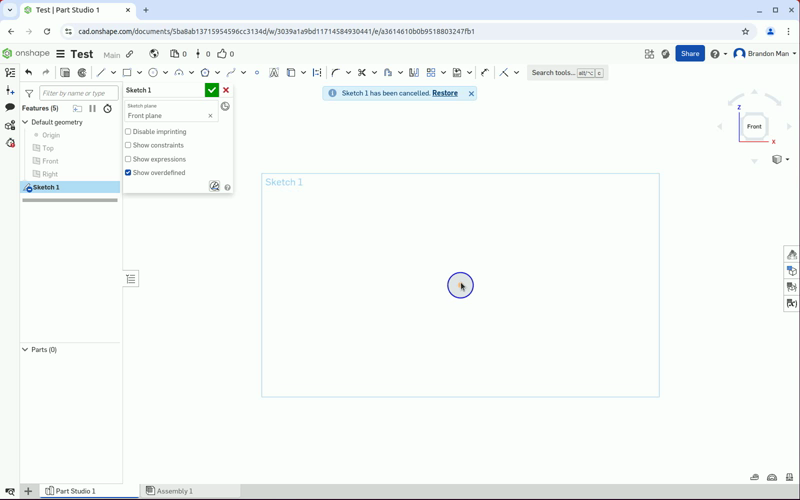
scroll(6)
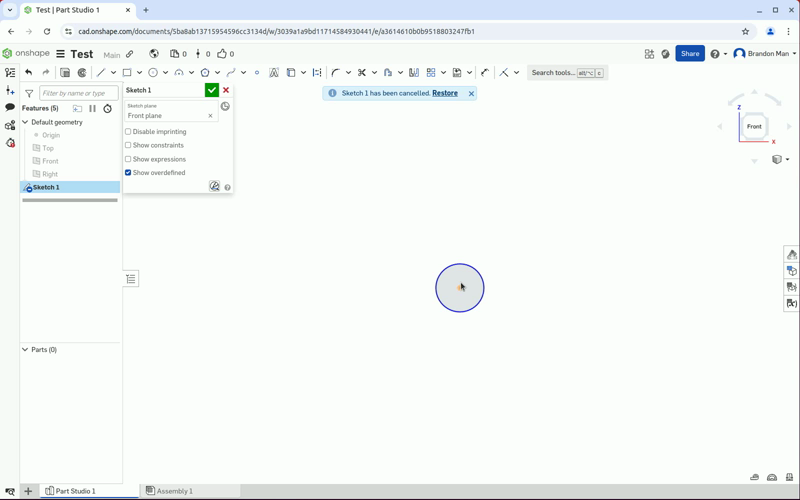
click(461, 282)
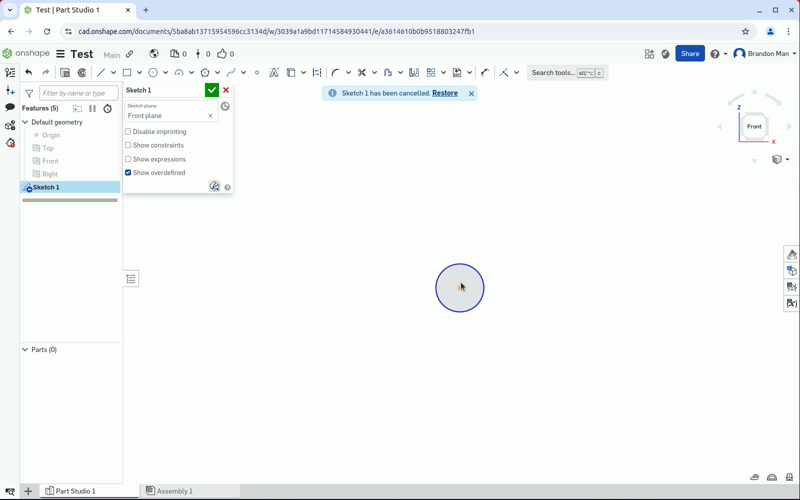
scroll(-6)
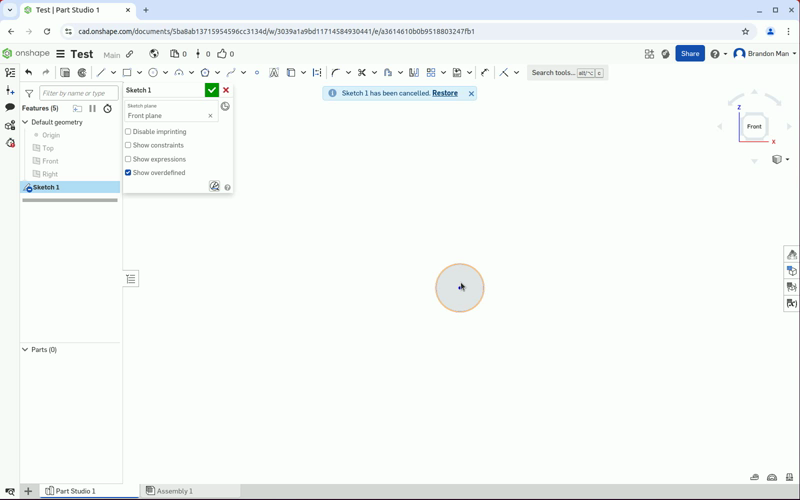
scroll(-6)
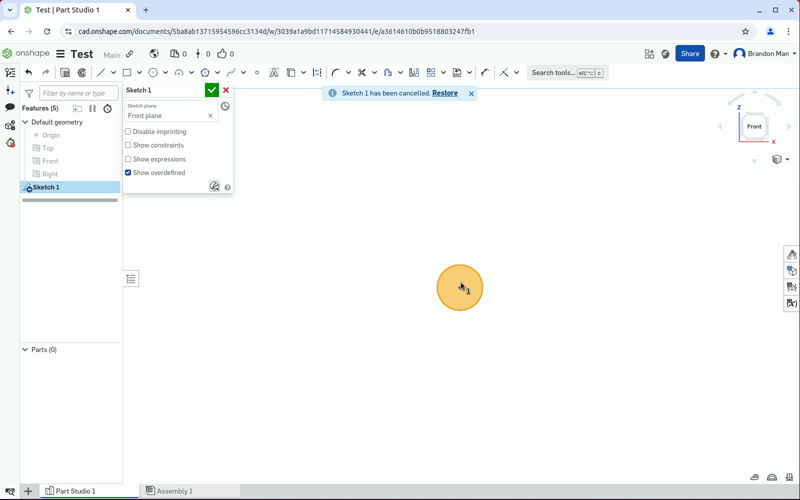
scroll(-6)
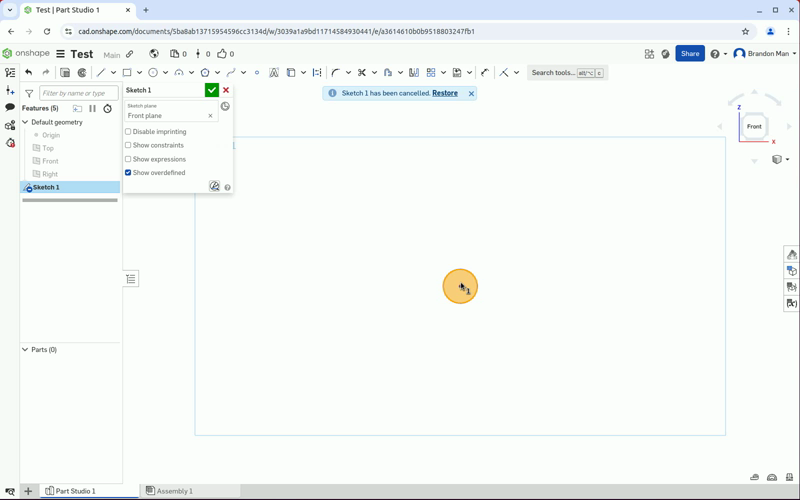
scroll(-6)
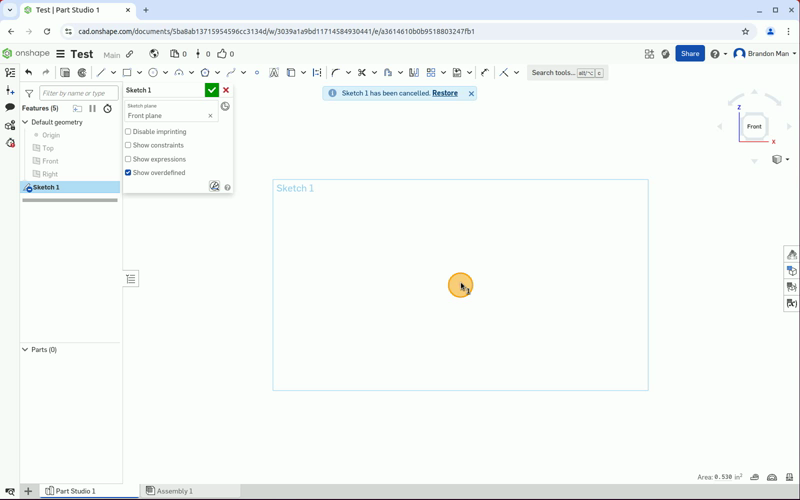
scroll(-6)
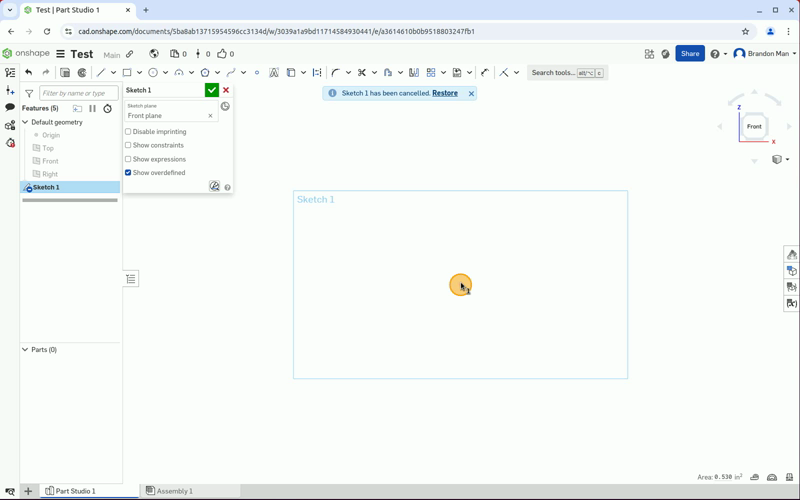
scroll(-6)
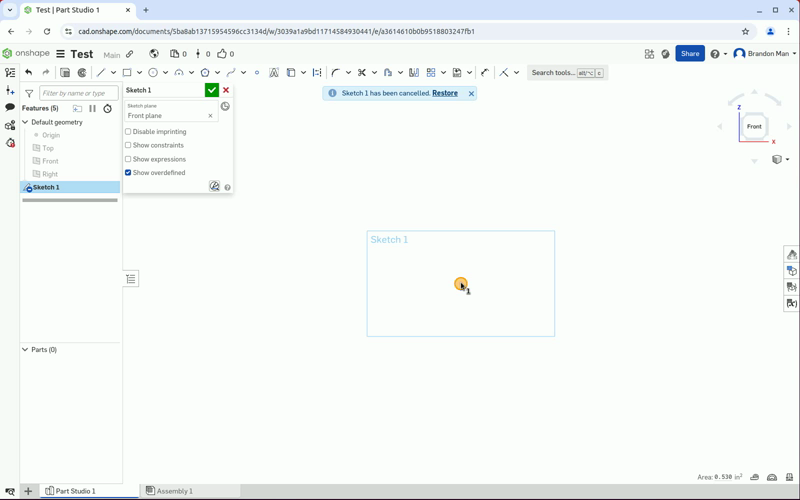
scroll(-6)
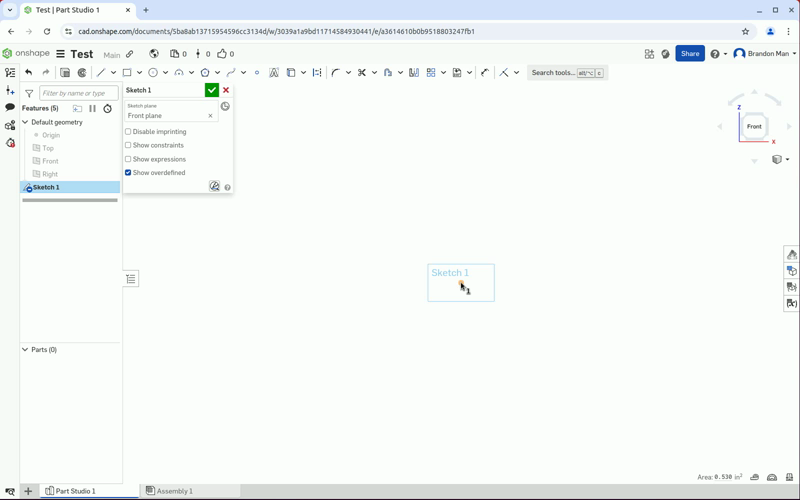
mouse_move(73, 352)
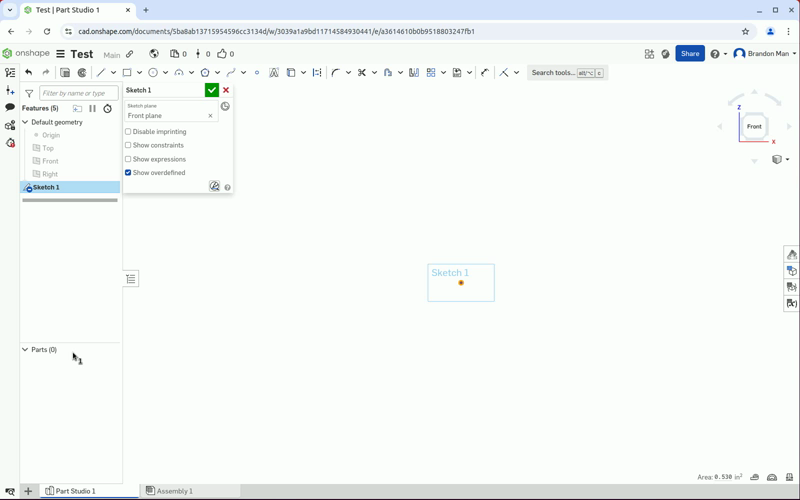
key(shift+y)
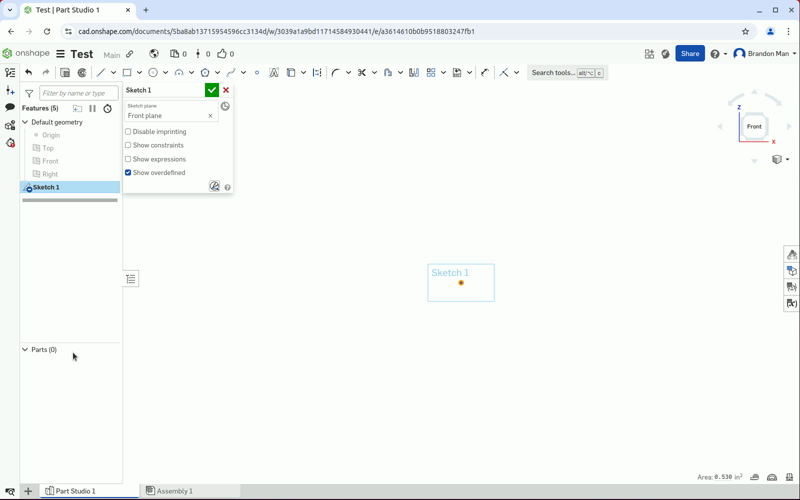
key(shift+e)
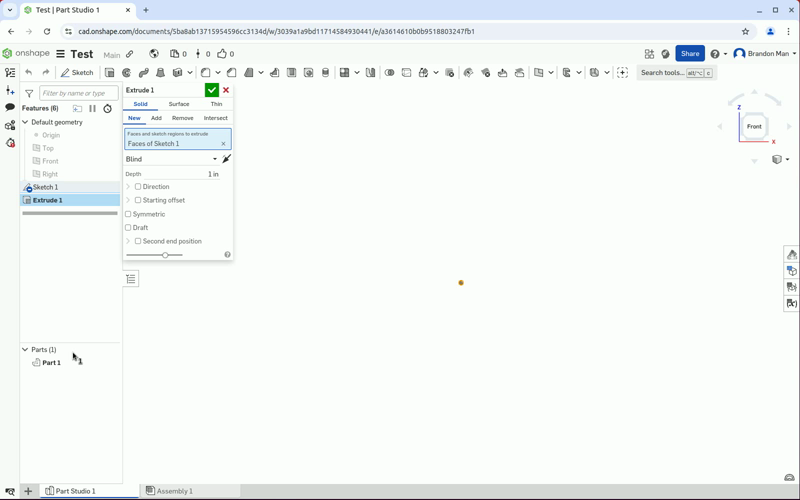
mouse_move(143, 106)
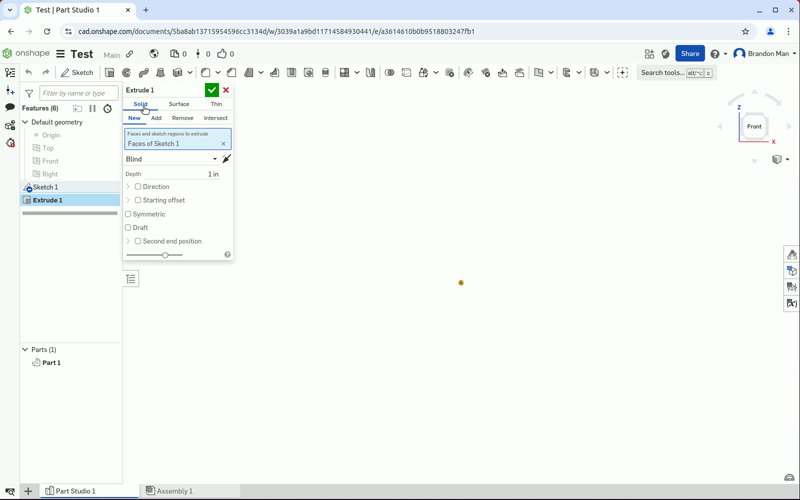
click(143, 106)
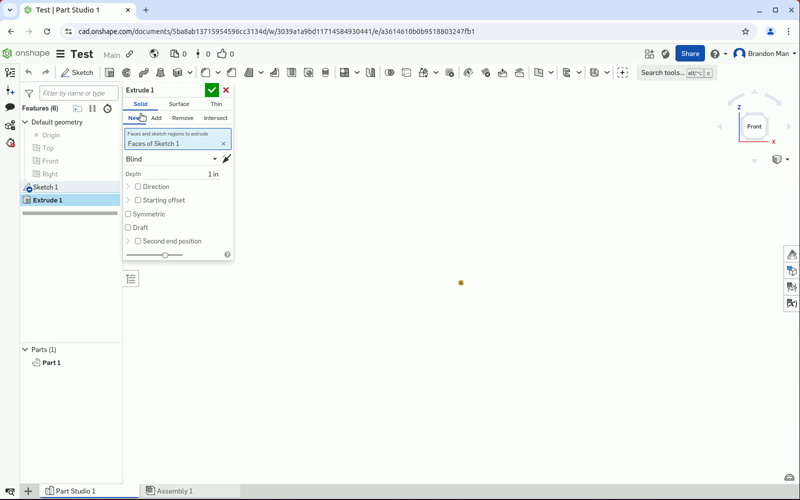
mouse_move(137, 120)
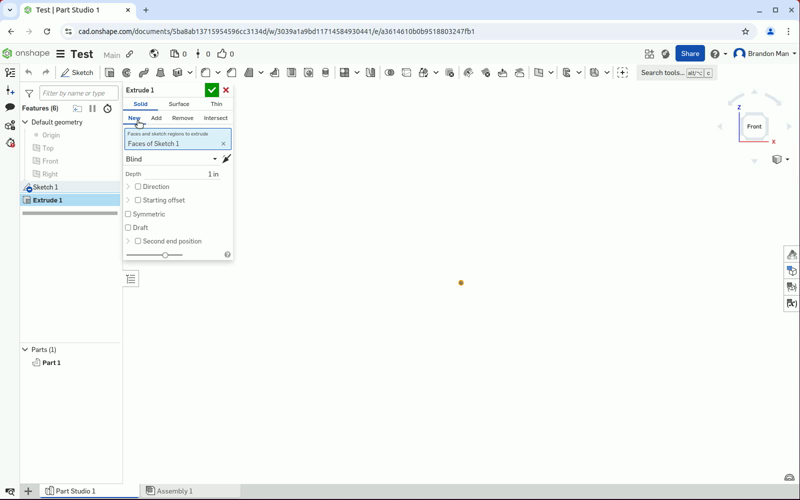
click(137, 120)
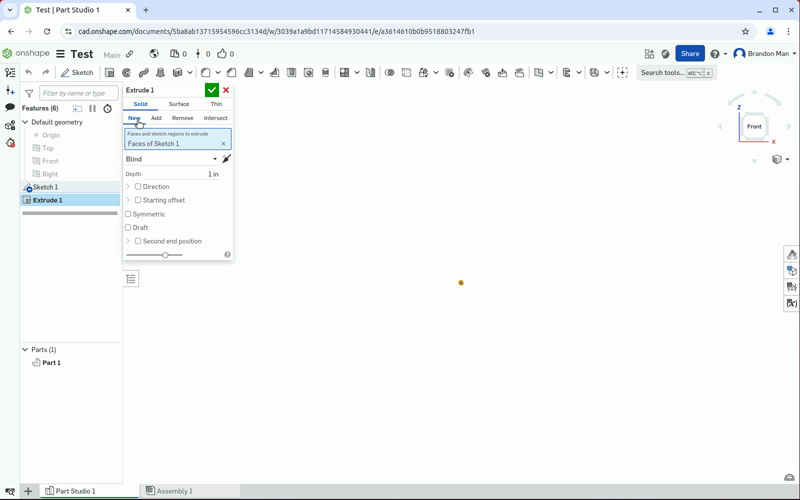
key(tab, 4)
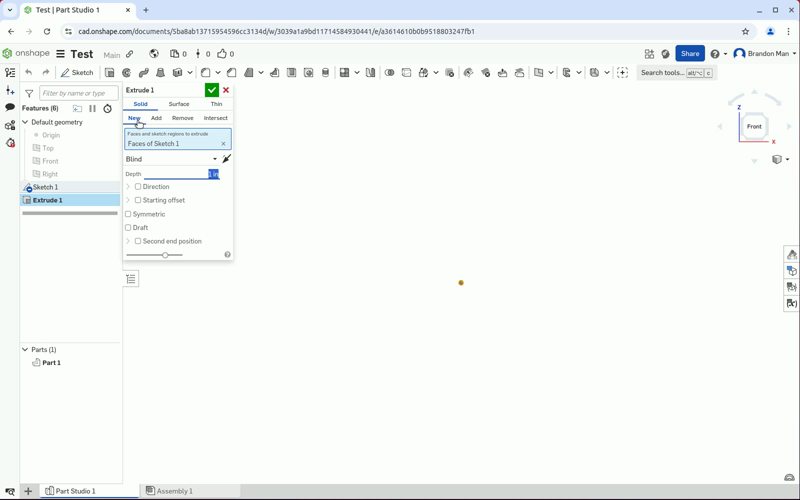
text(22.627)
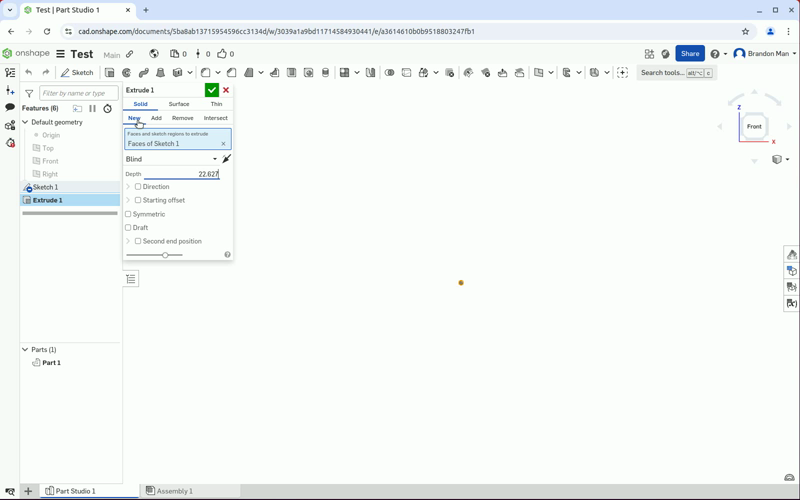
key(enter)
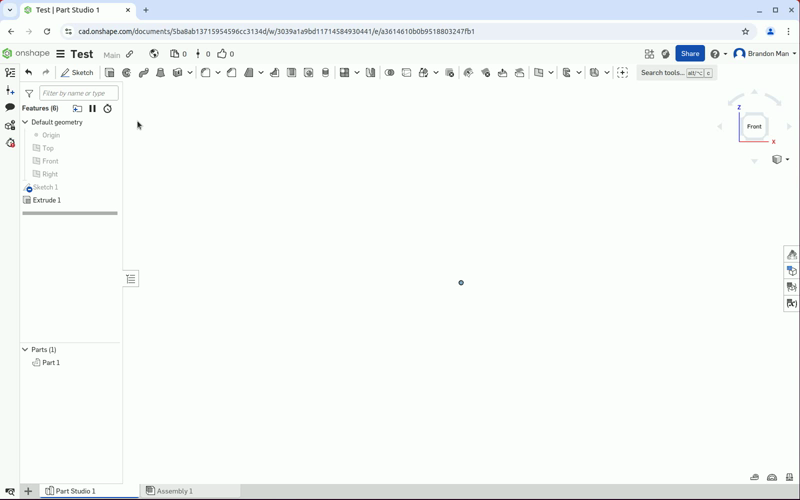
key(shift+h)
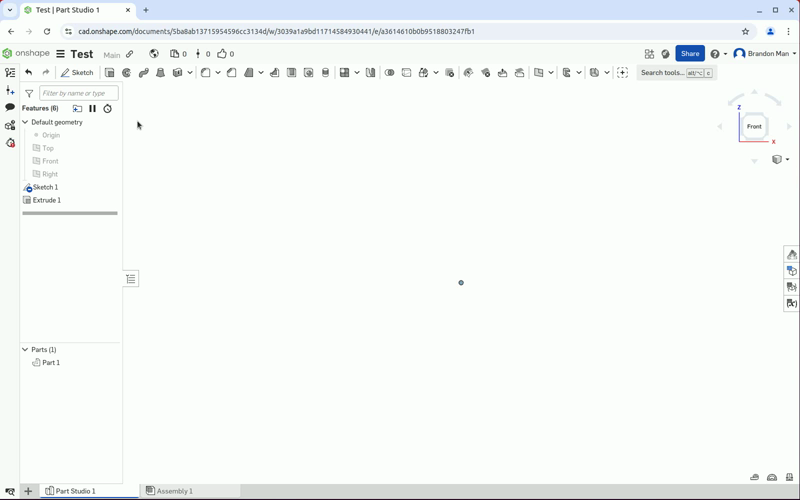
key(shift+h)
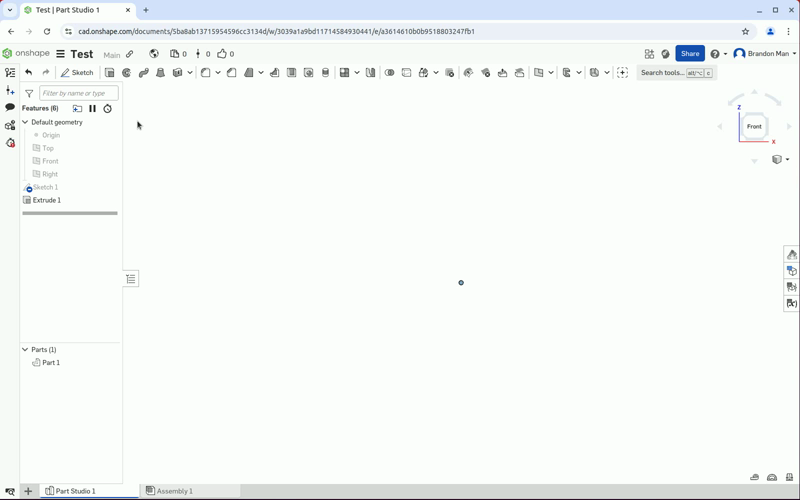
mouse_move(73, 189)
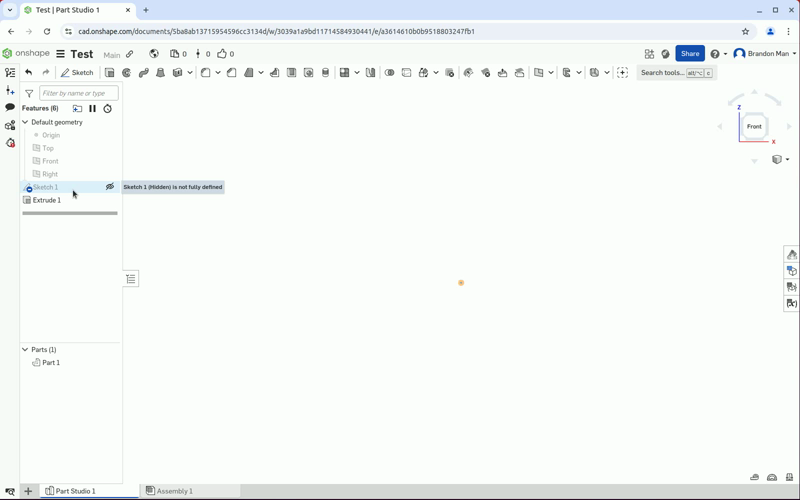
click(73, 189)
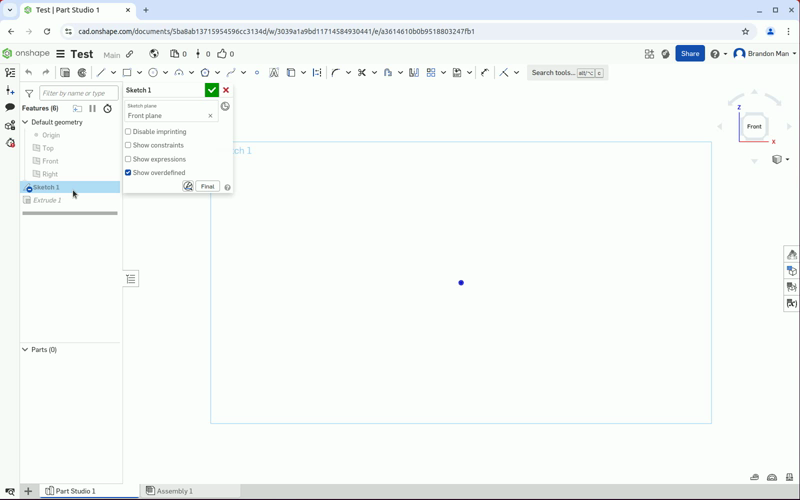
mouse_move(229, 92)
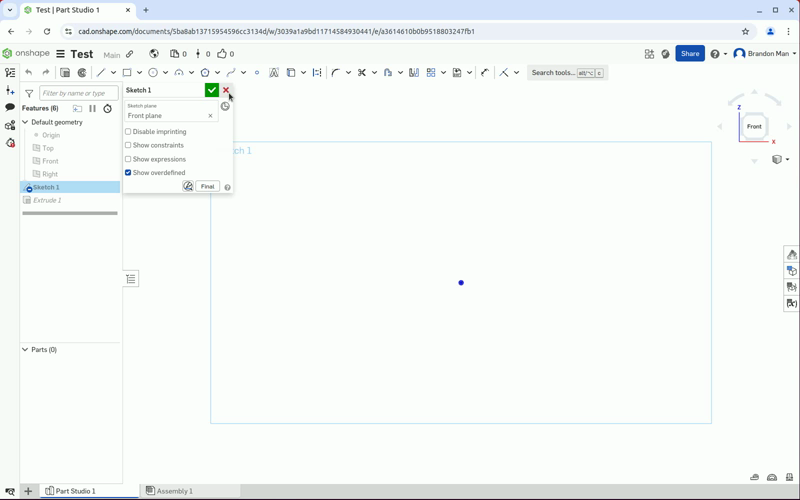
click(229, 92)
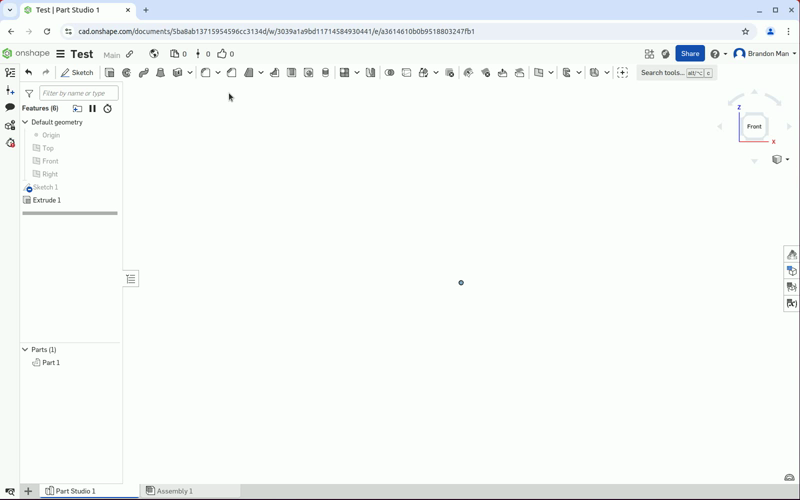
mouse_move(73, 352)
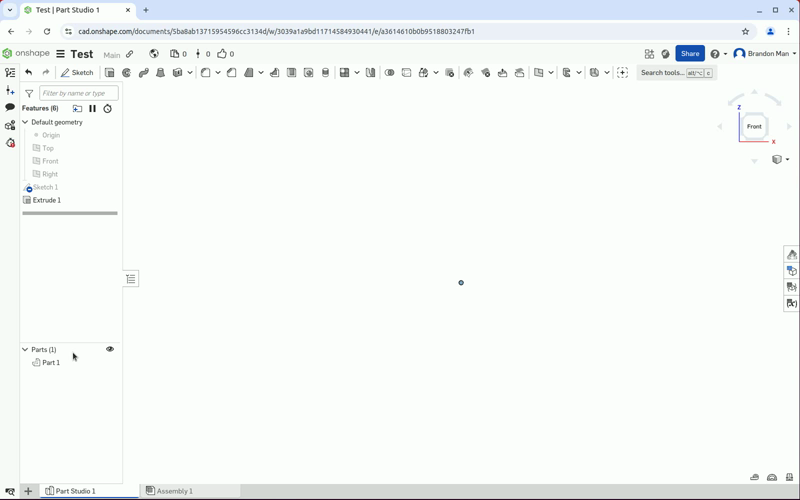
key(y)
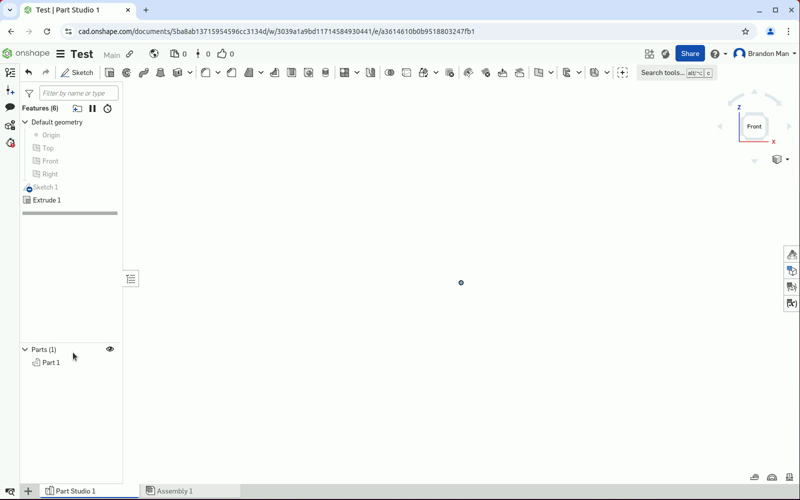
key(shift+p)
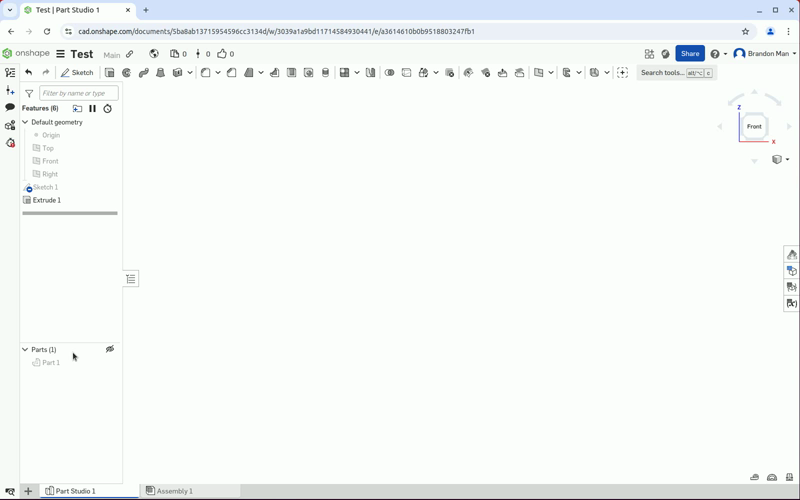
key(space)
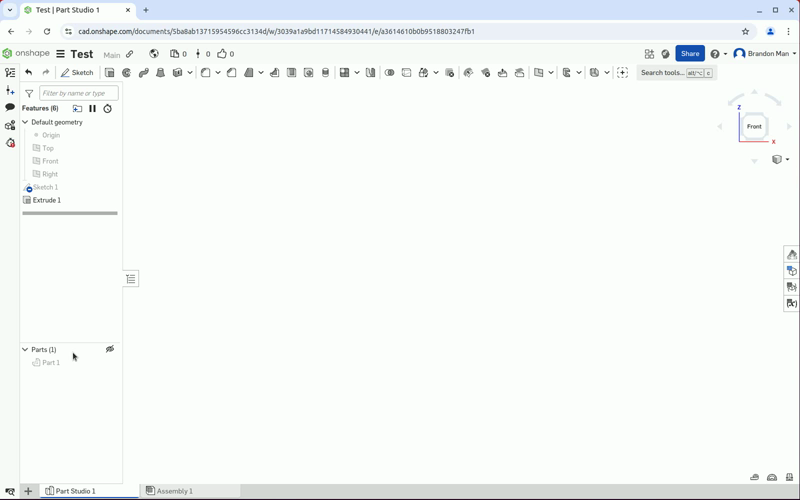
key_down(shift)
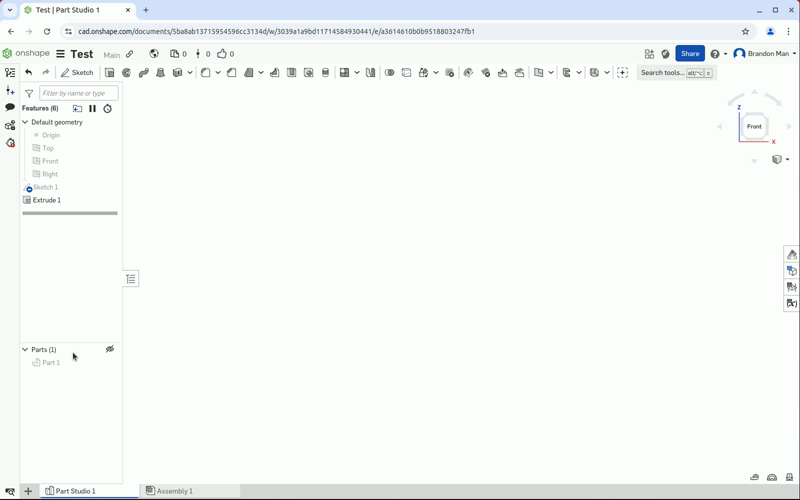
key(down)
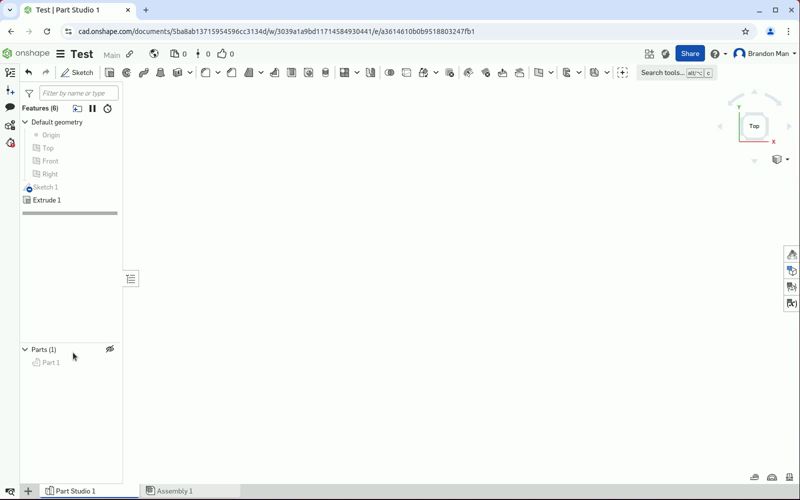
key_up(shift)
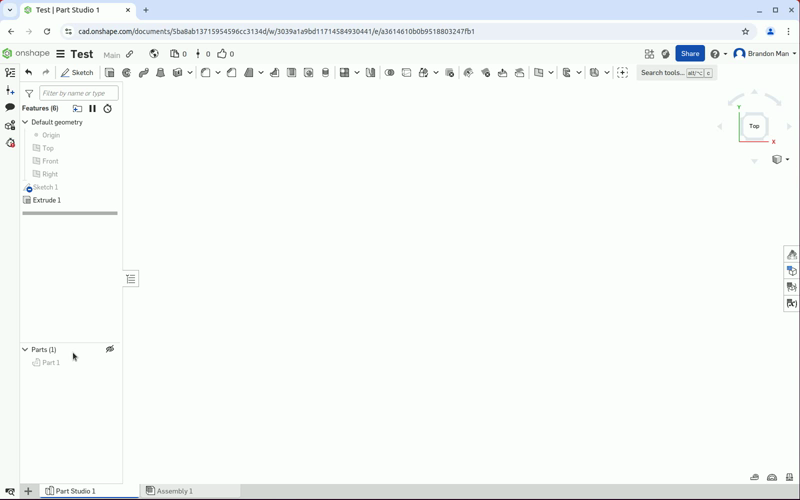
mouse_move(73, 352)
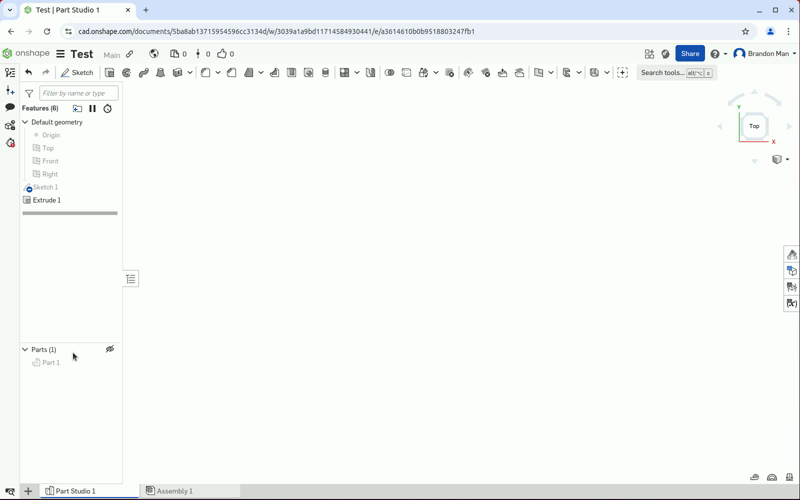
key(shift+y)
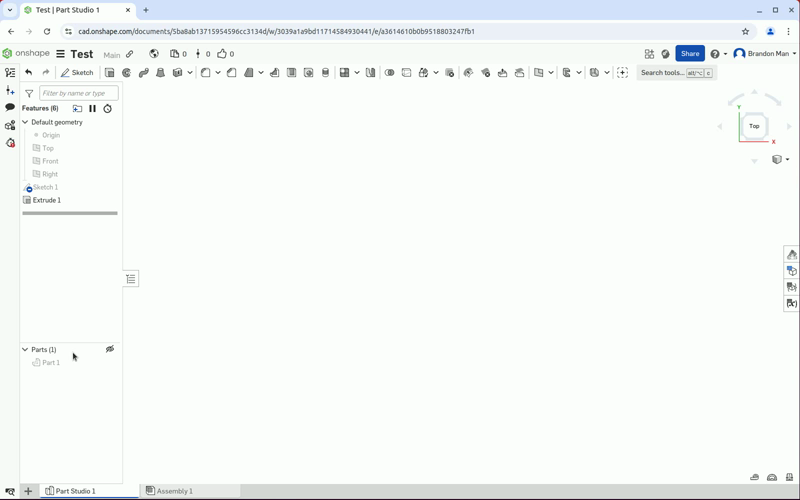
key(shift+s)
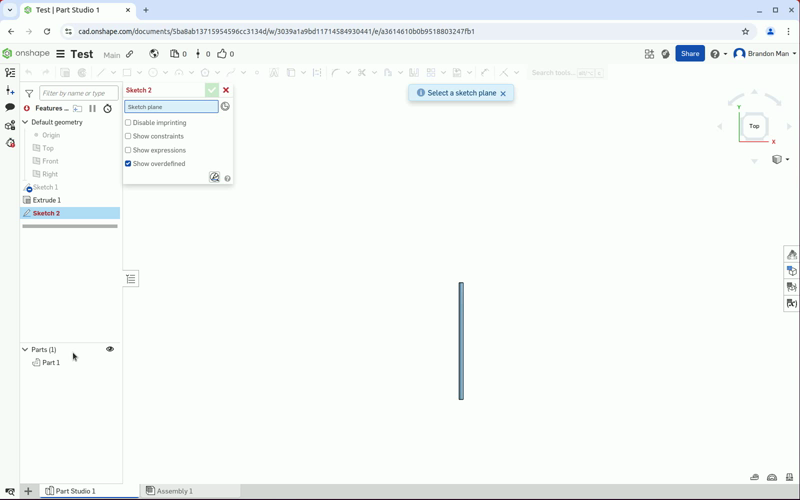
mouse_move(73, 150)
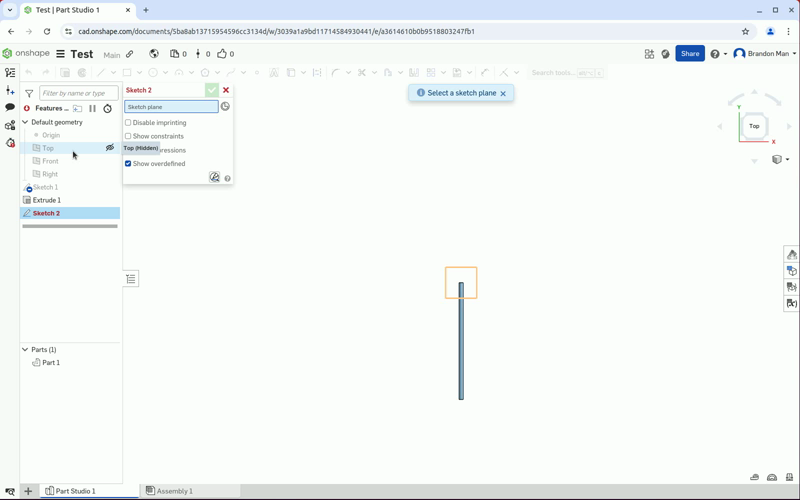
click(73, 150)
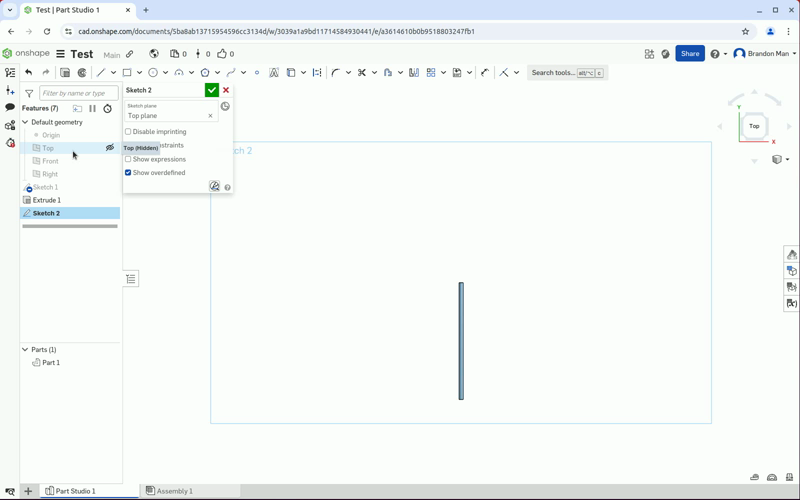
mouse_move(73, 352)
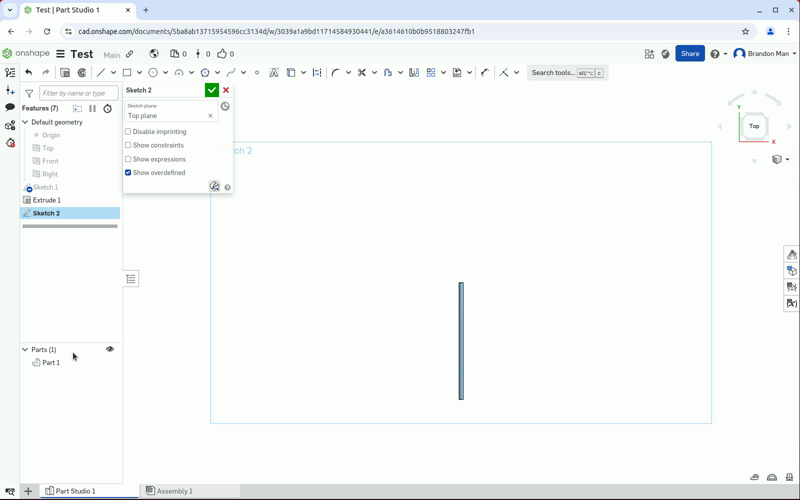
key(y)
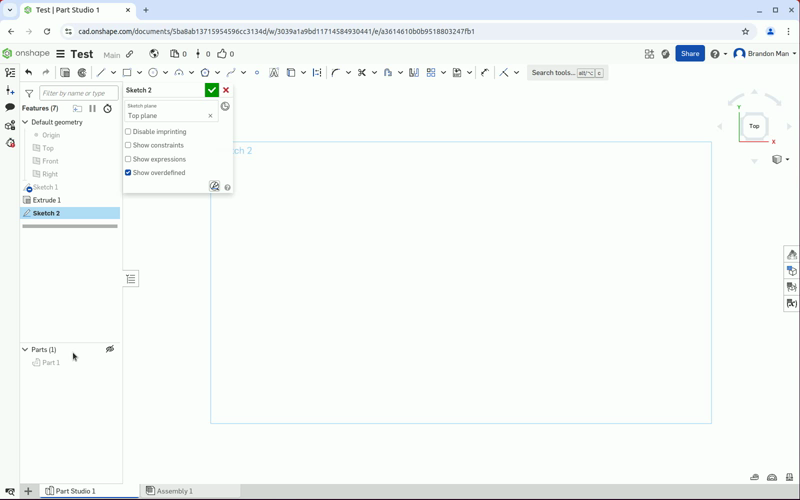
key(c)
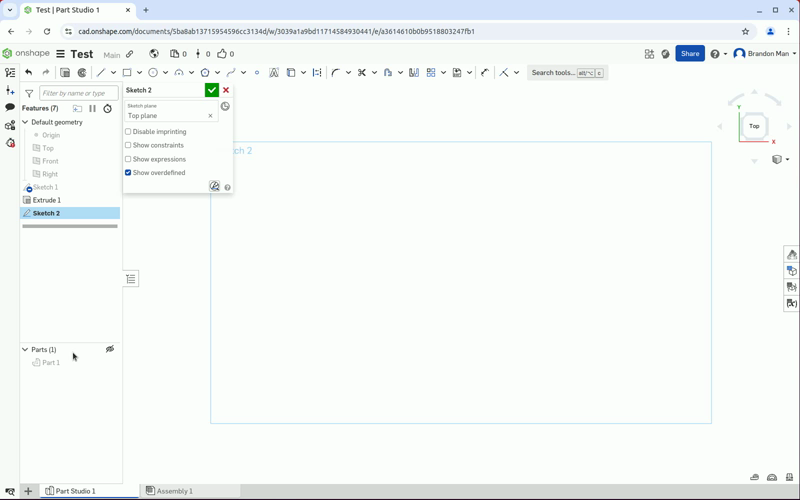
key_down(shift)
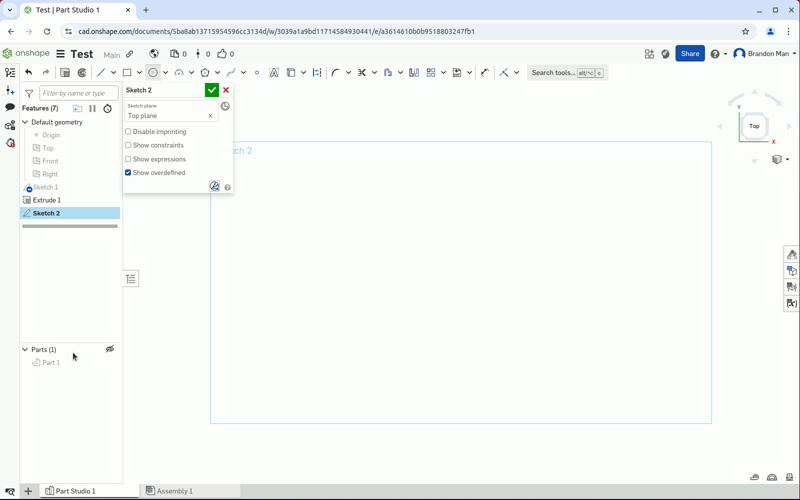
mouse_move(461, 282)
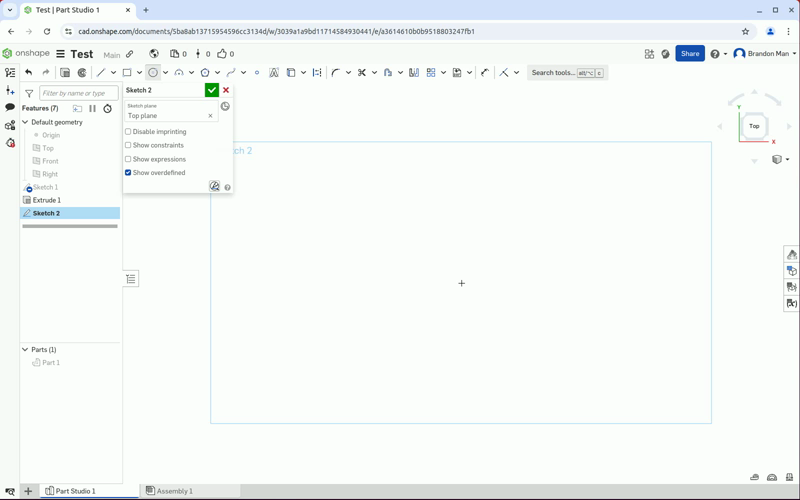
click(461, 282)
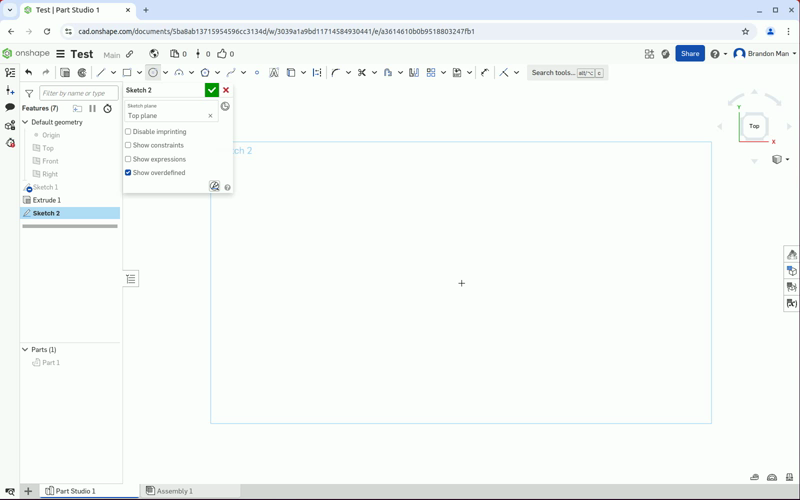
key_up(shift)
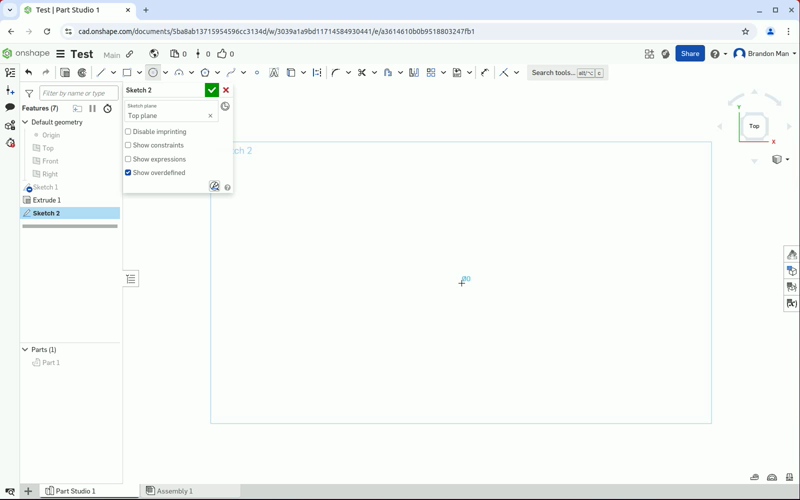
mouse_move(464, 282)
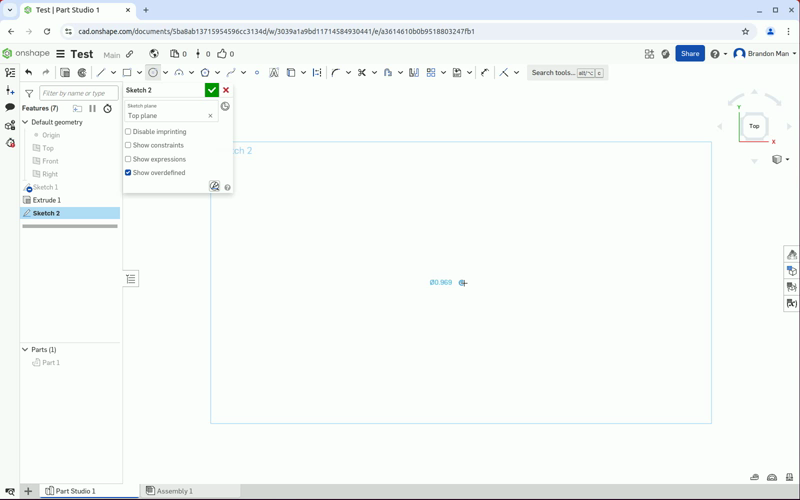
scroll(6)
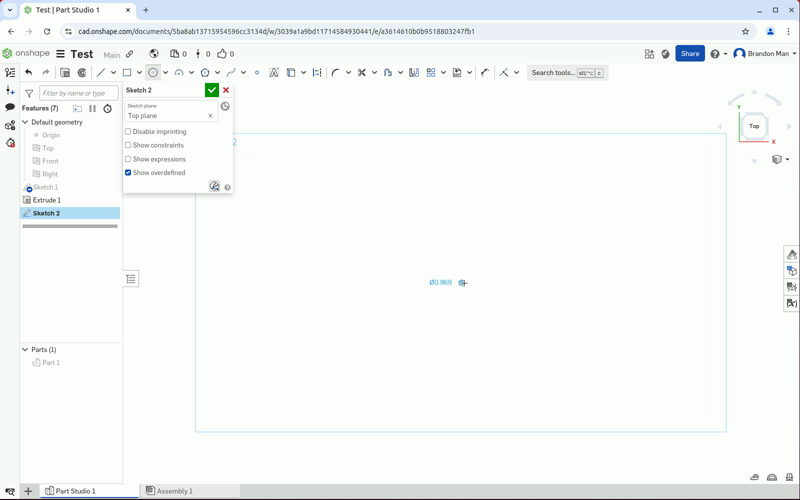
scroll(6)
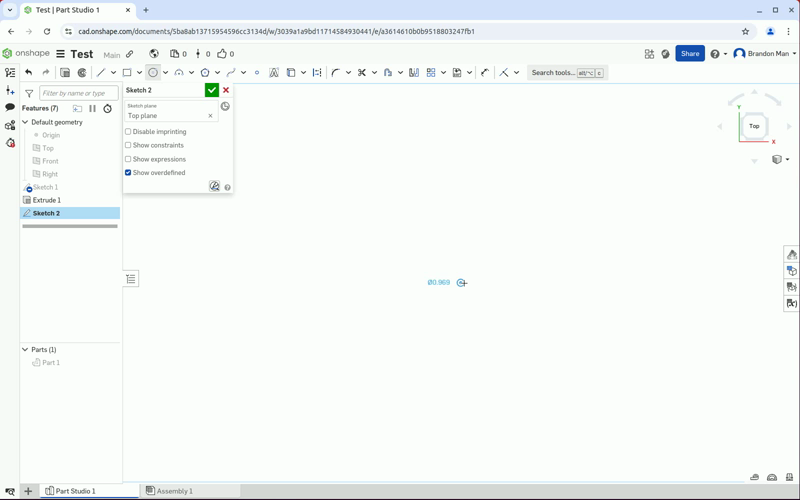
scroll(6)
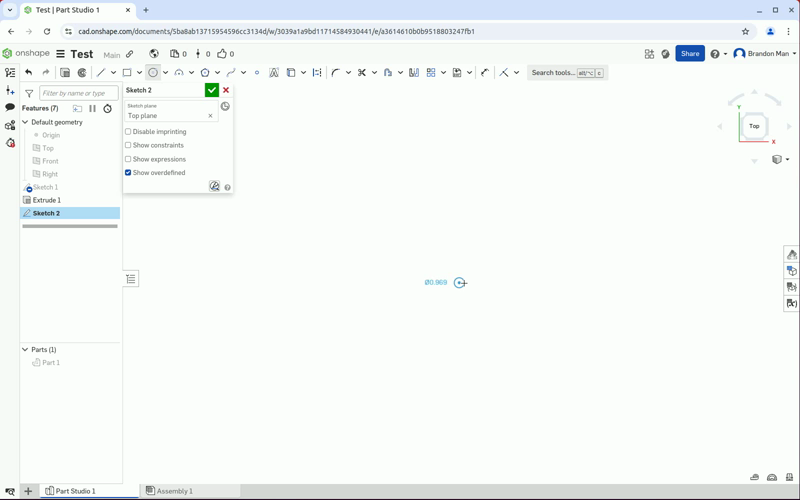
scroll(6)
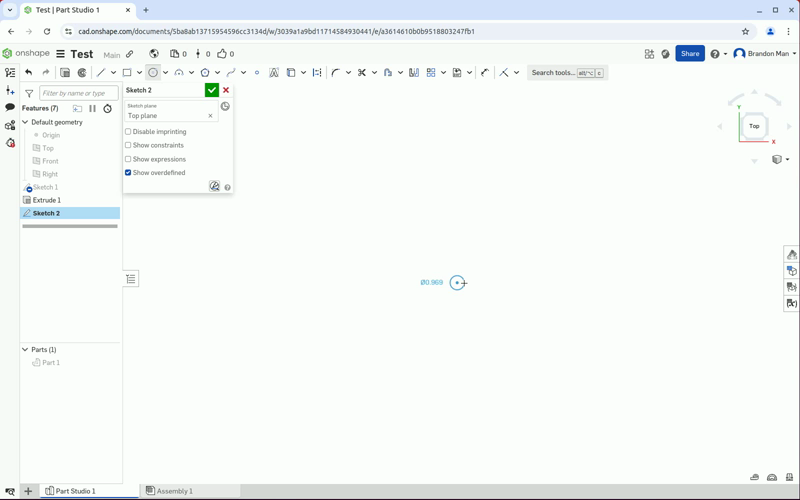
scroll(6)
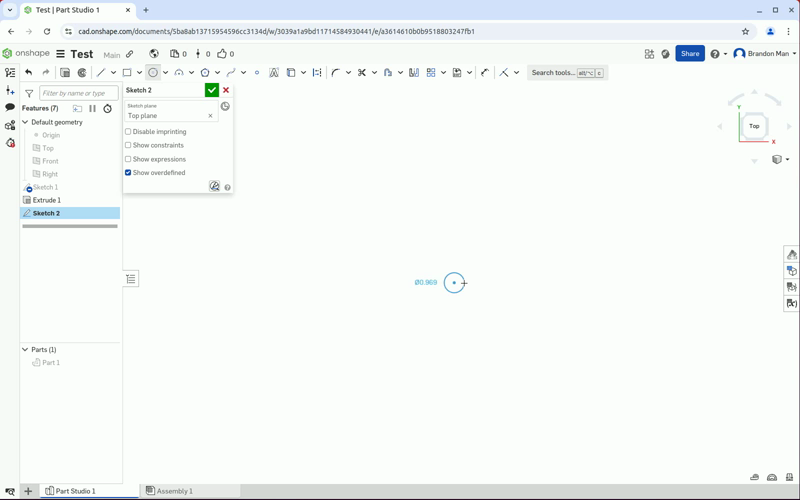
scroll(6)
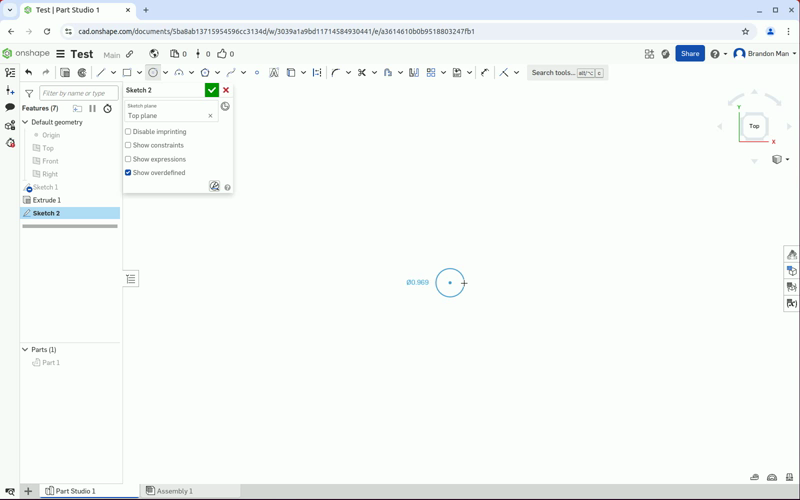
scroll(6)
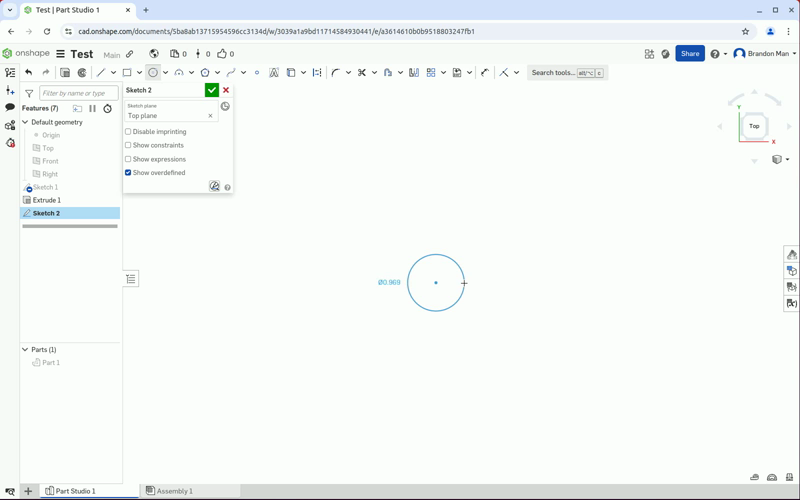
click(464, 282)
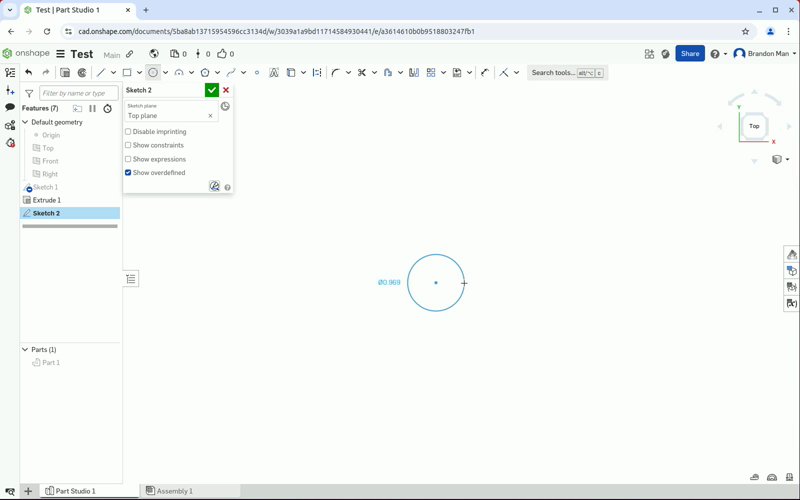
scroll(-6)
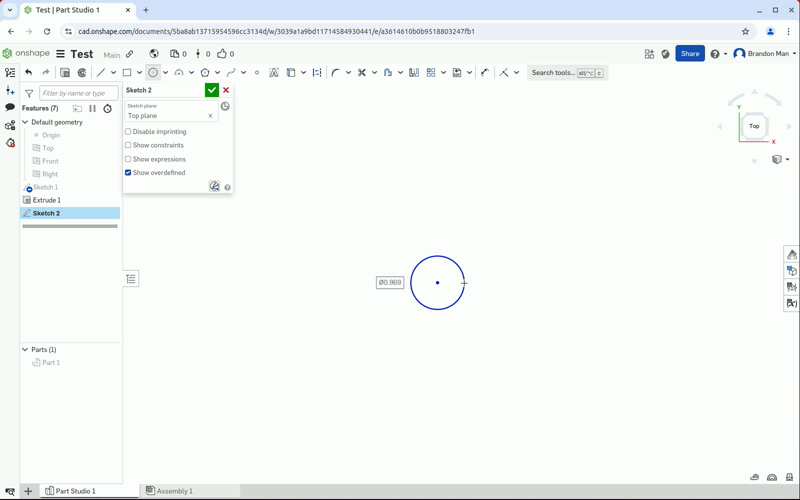
scroll(-6)
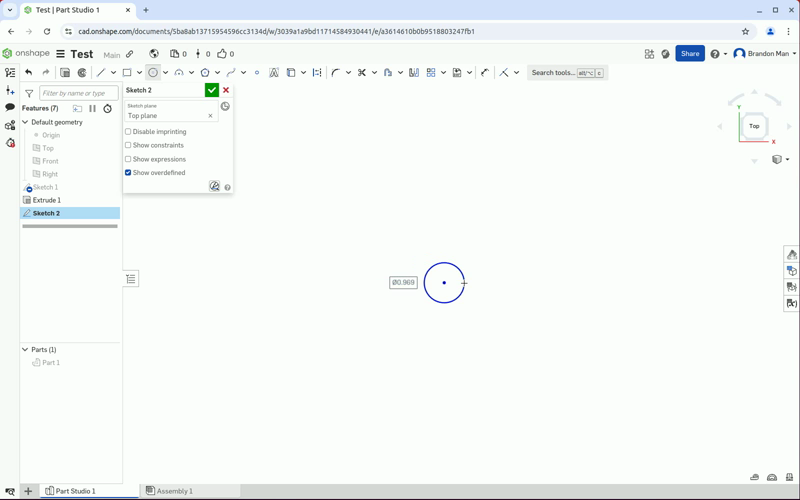
scroll(-6)
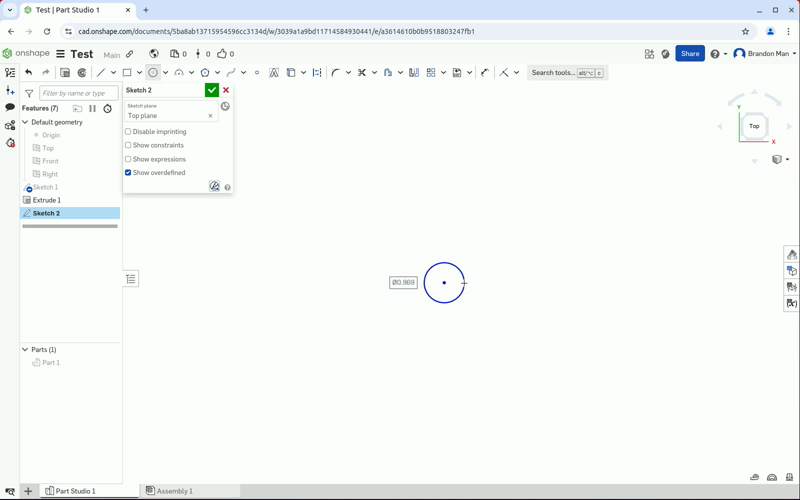
scroll(-6)
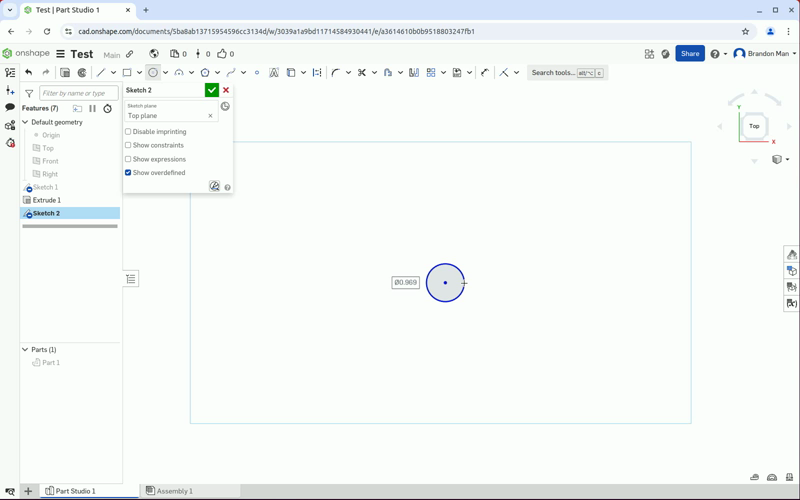
scroll(-6)
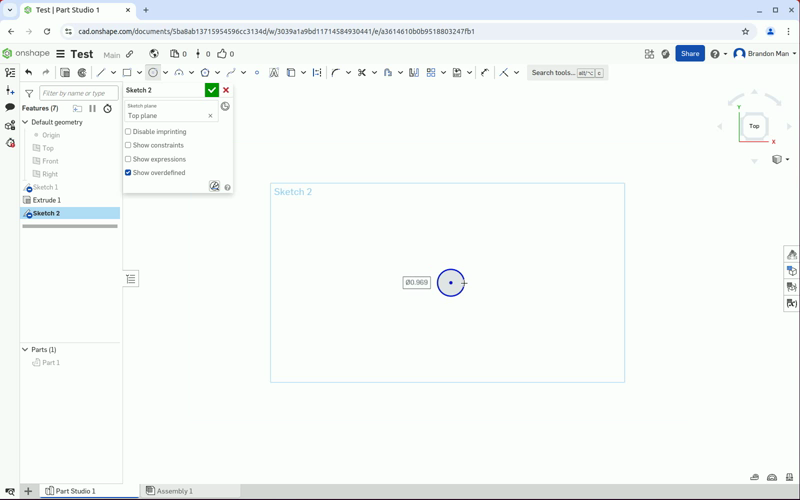
scroll(-6)
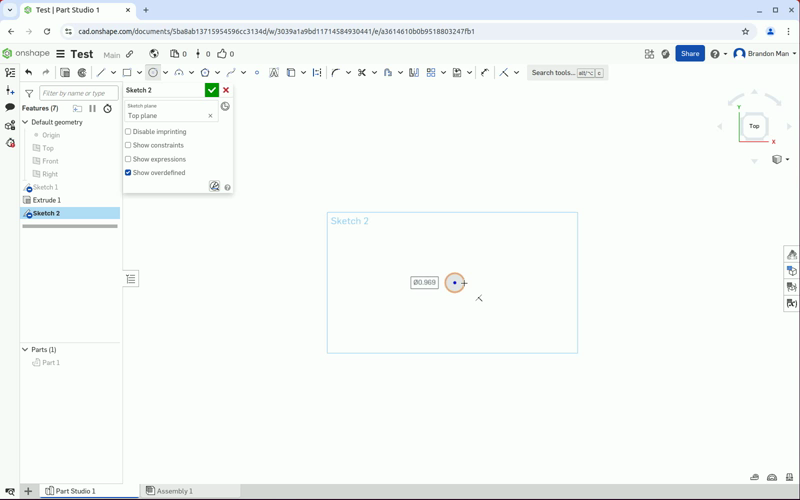
scroll(-6)
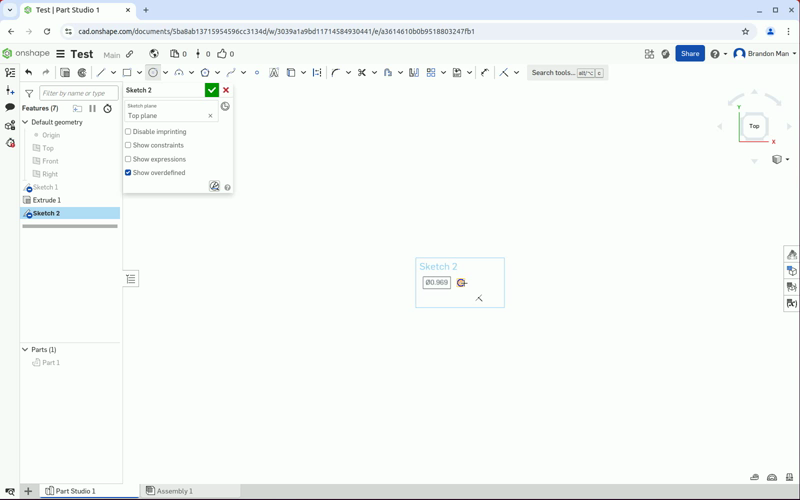
key(esc)
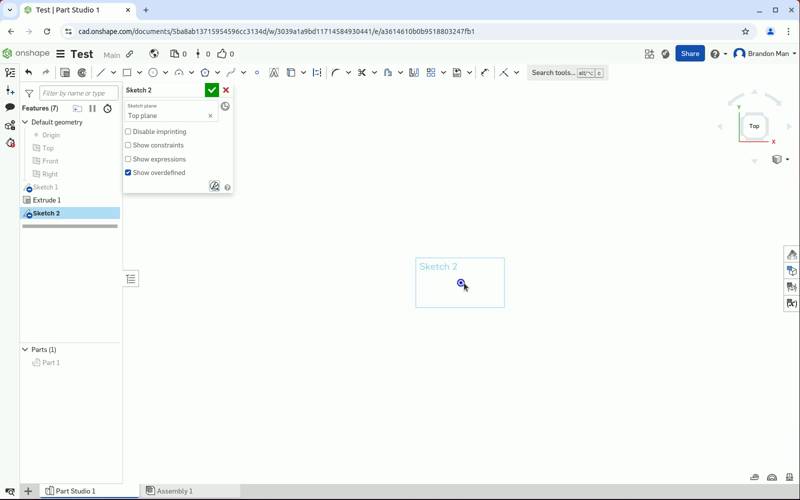
key(c)
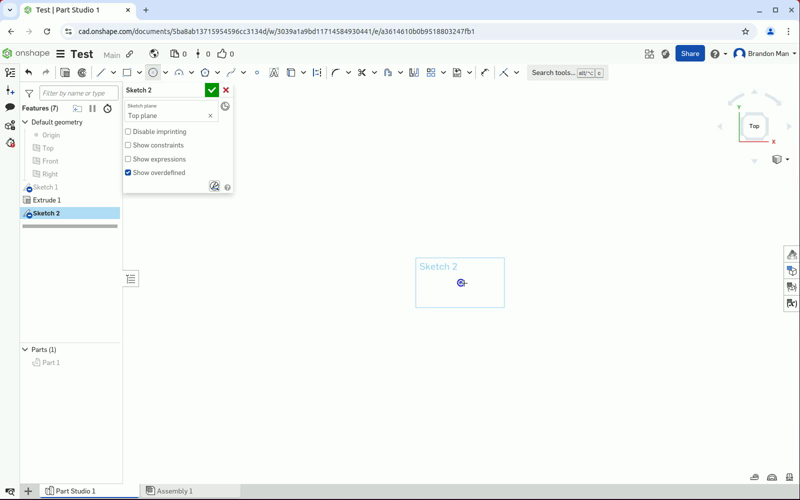
key_down(shift)
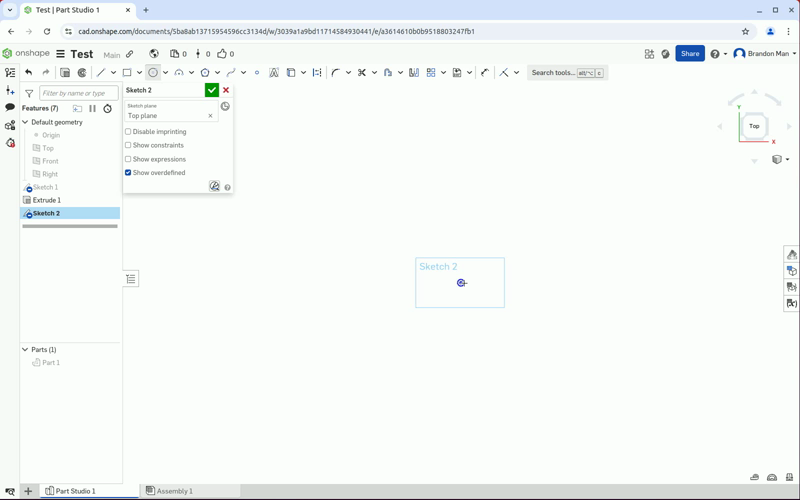
mouse_move(461, 282)
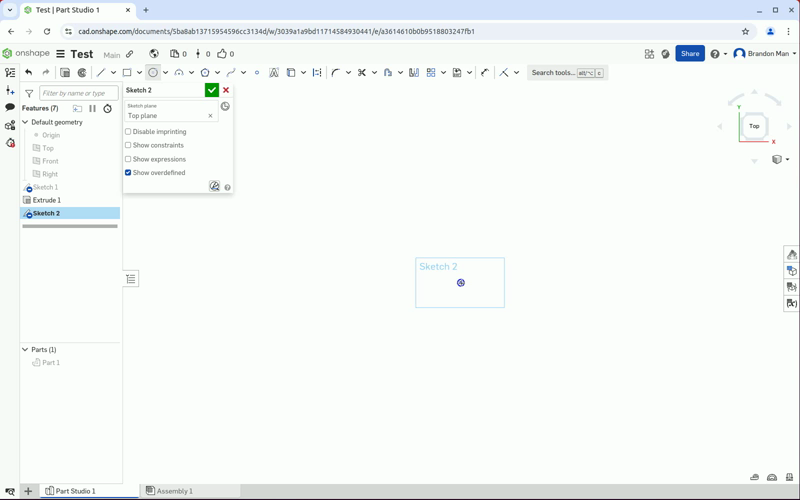
scroll(6)
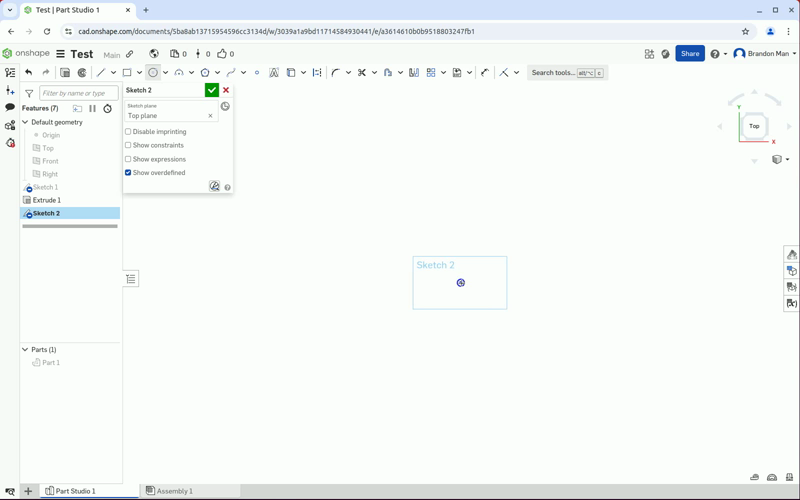
scroll(6)
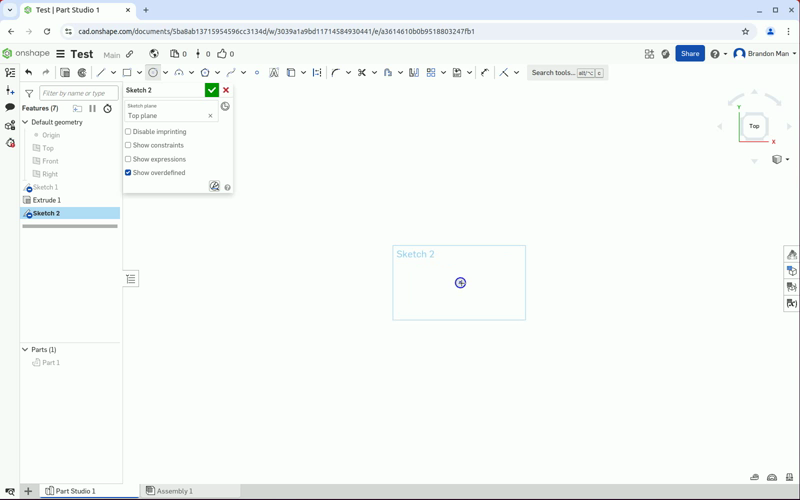
scroll(6)
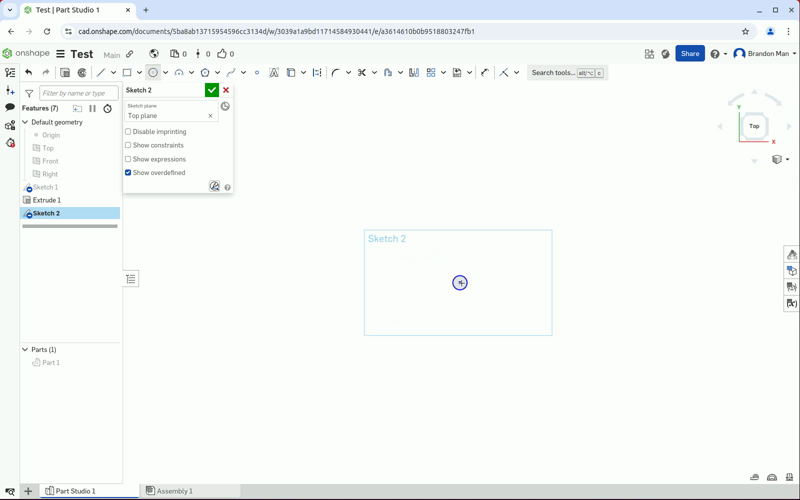
scroll(6)
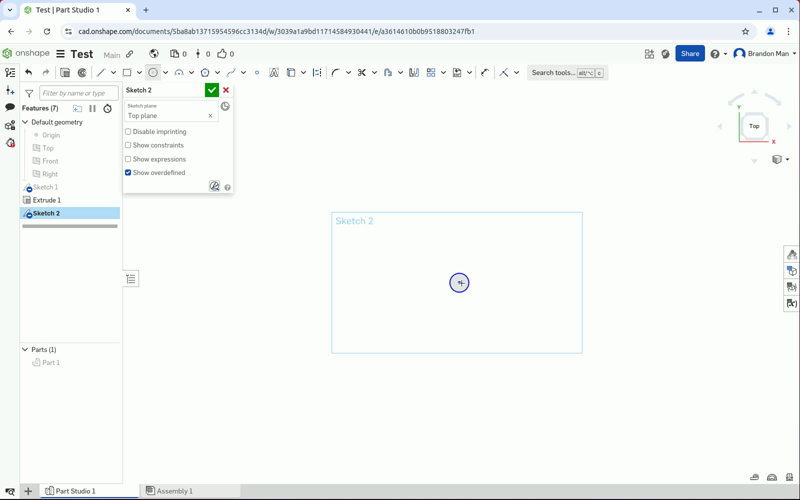
scroll(6)
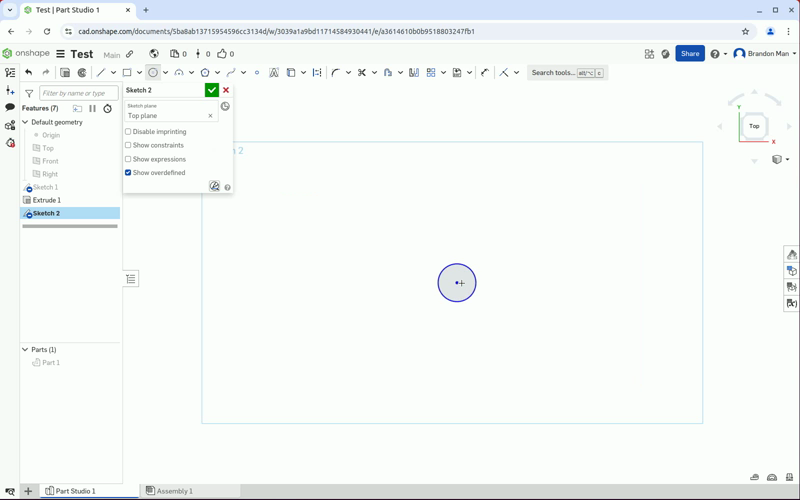
scroll(6)
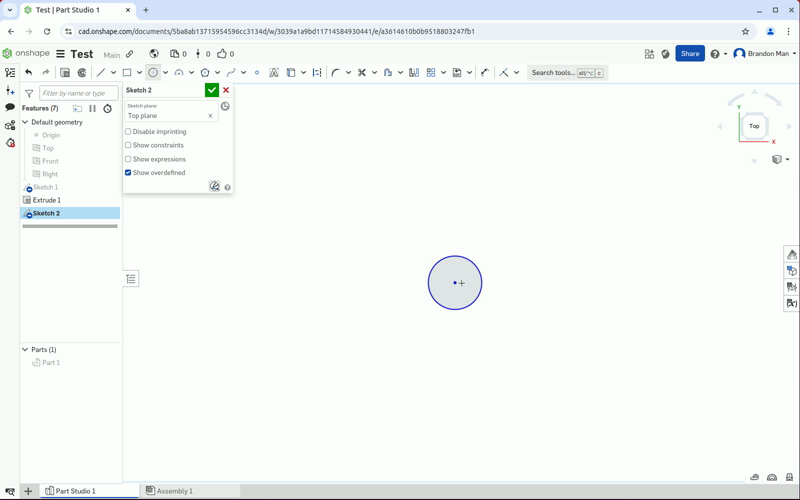
scroll(6)
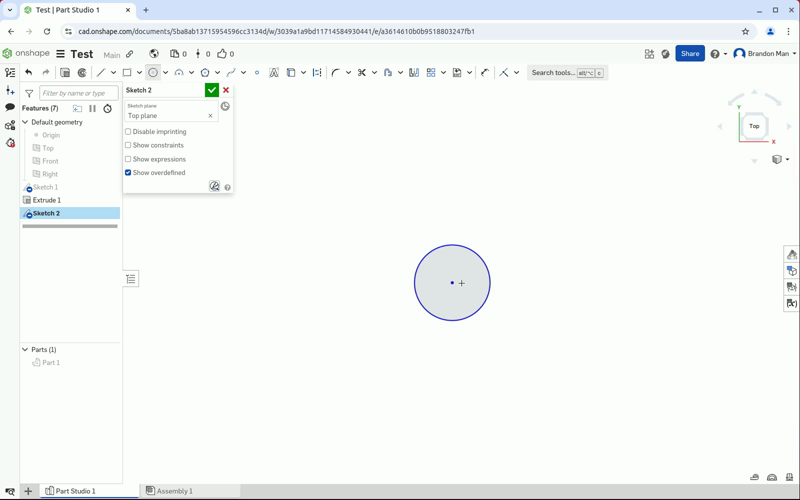
click(461, 282)
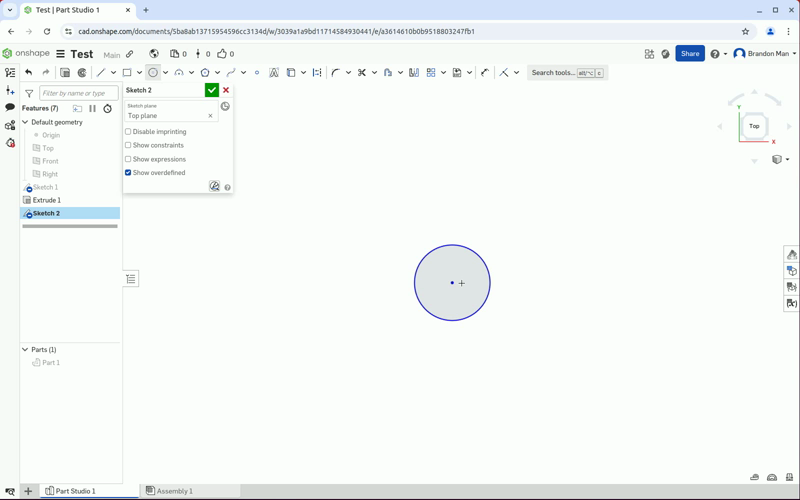
scroll(-6)
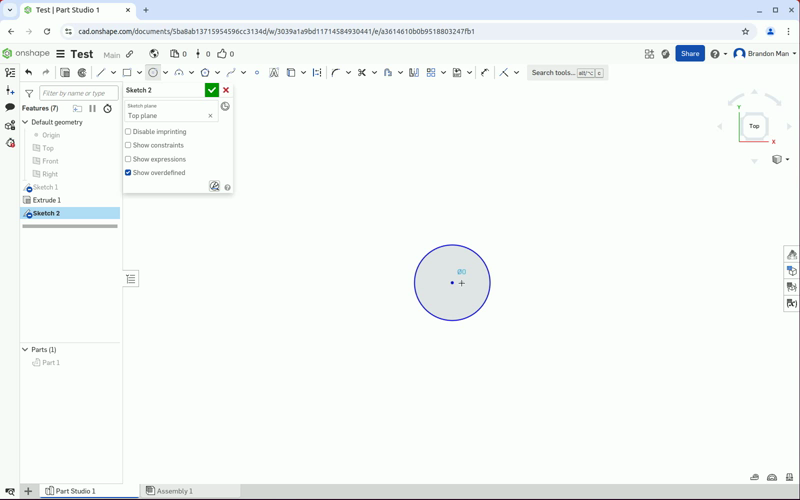
scroll(-6)
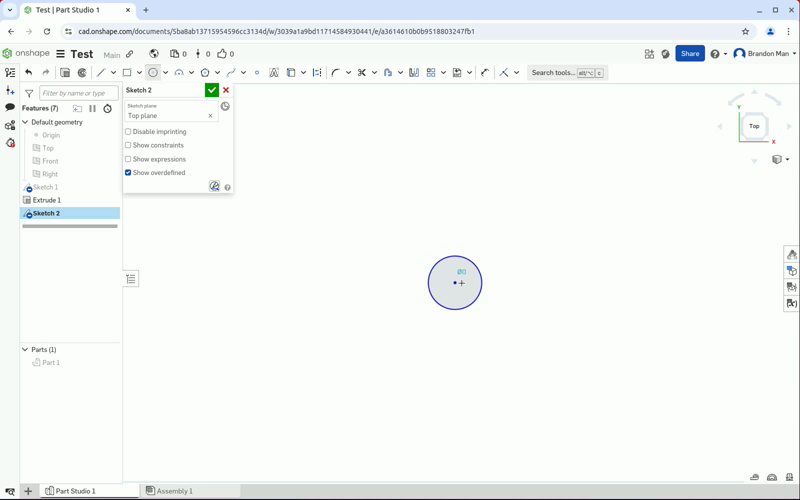
scroll(-6)
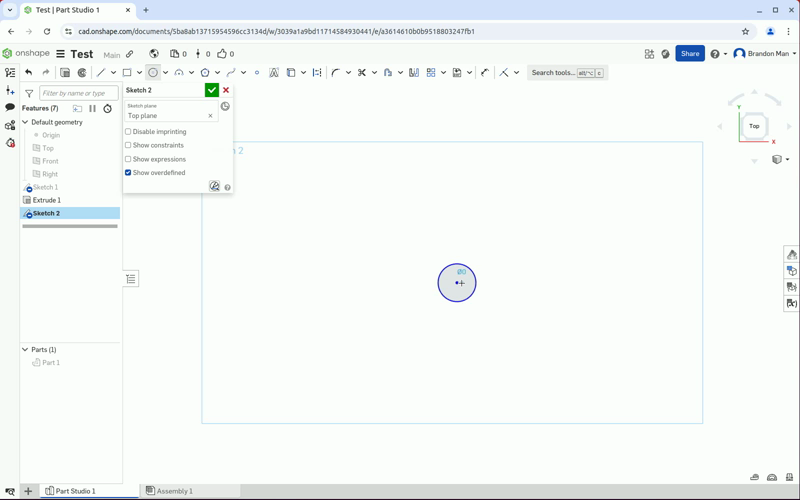
scroll(-6)
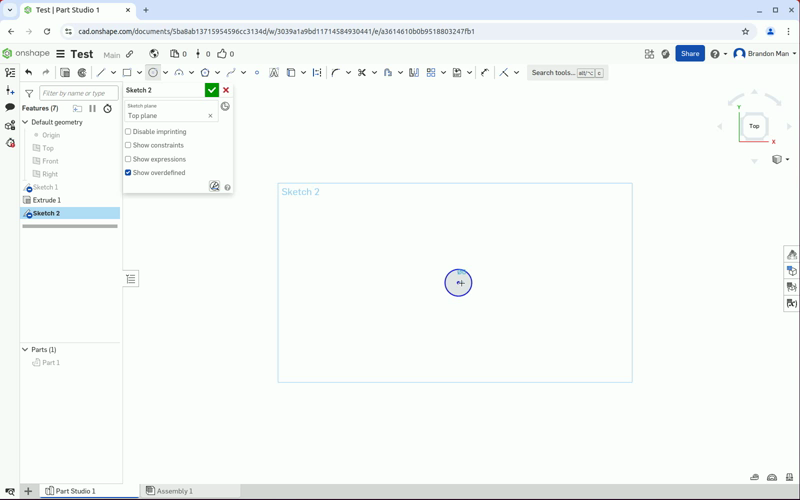
scroll(-6)
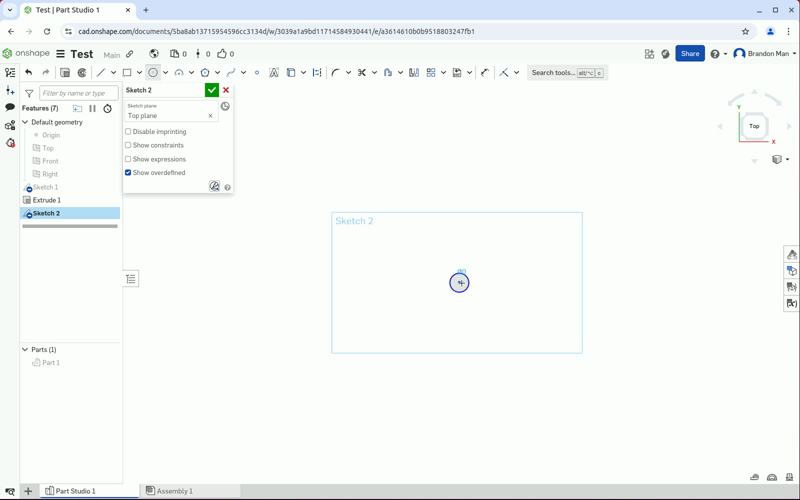
scroll(-6)
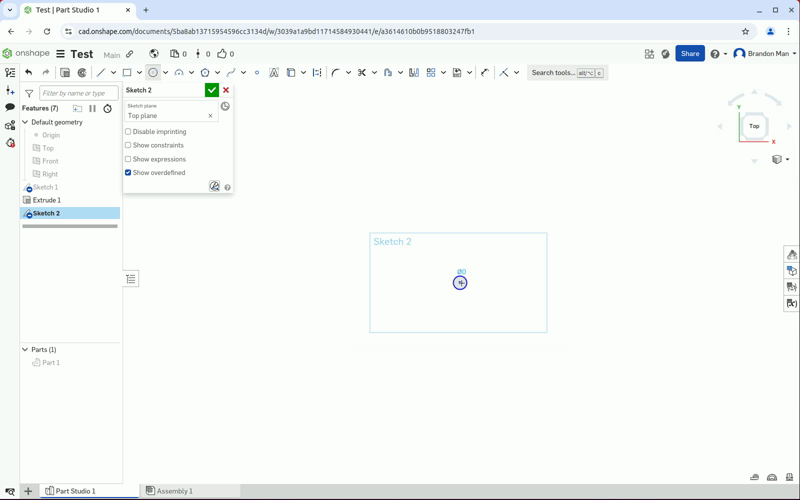
scroll(-6)
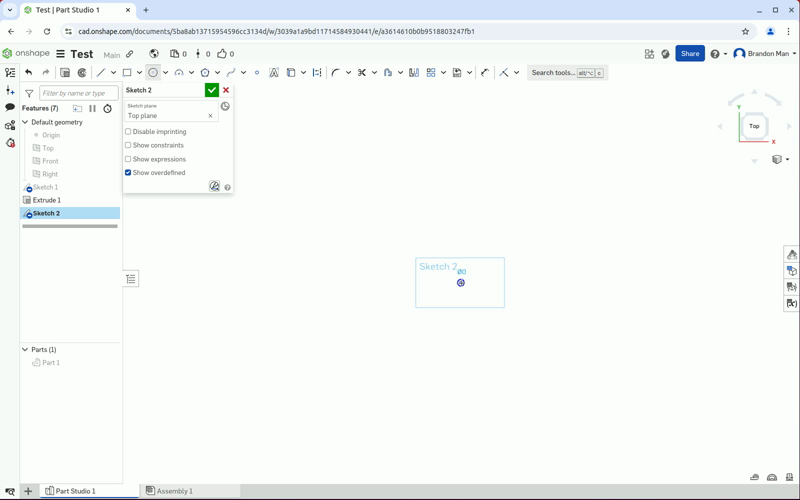
key_up(shift)
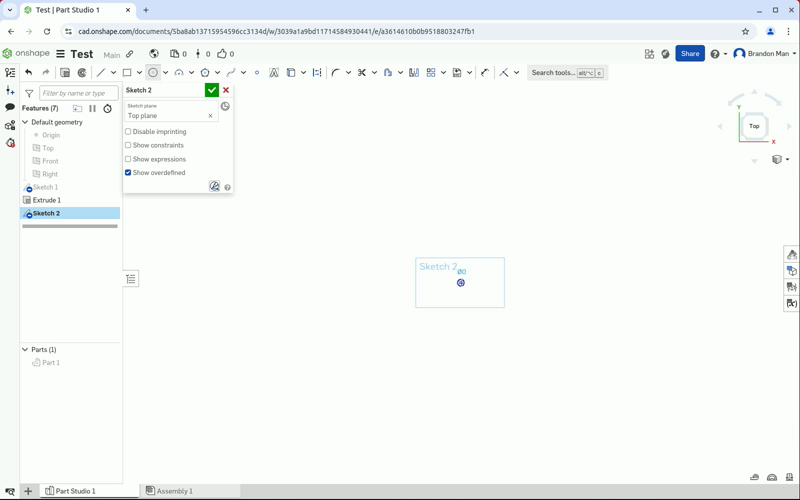
mouse_move(463, 282)
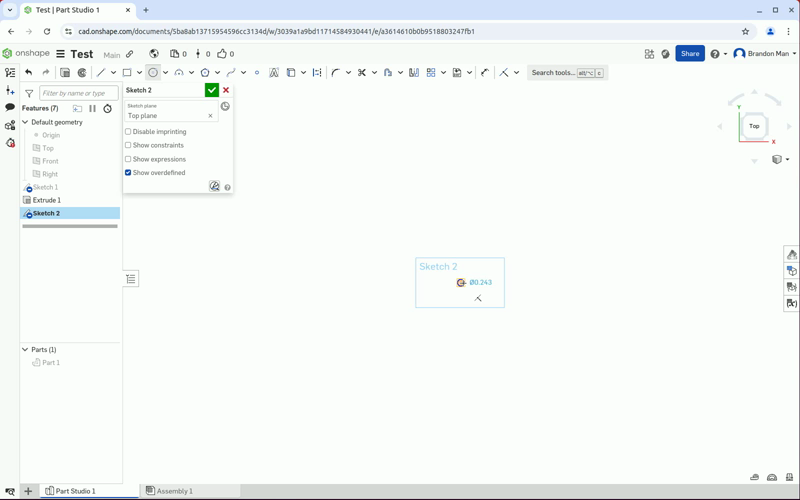
scroll(6)
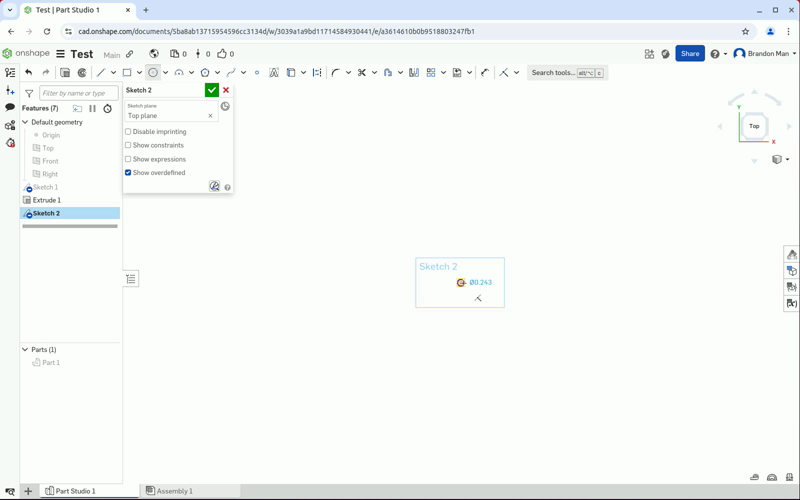
scroll(6)
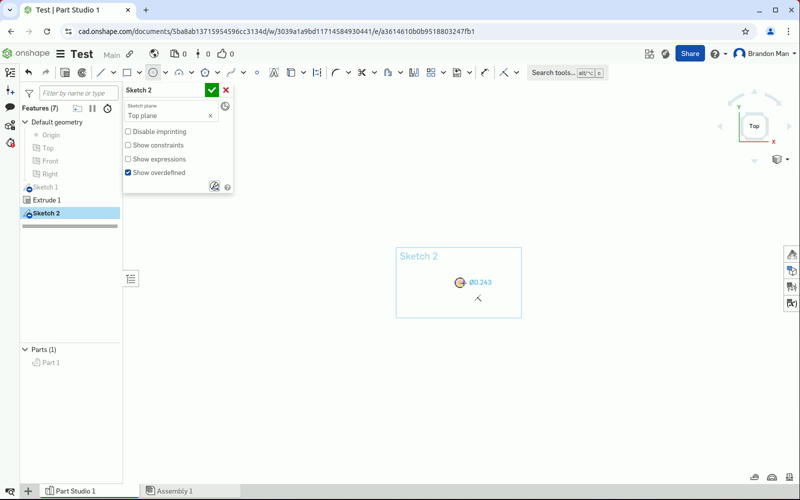
scroll(6)
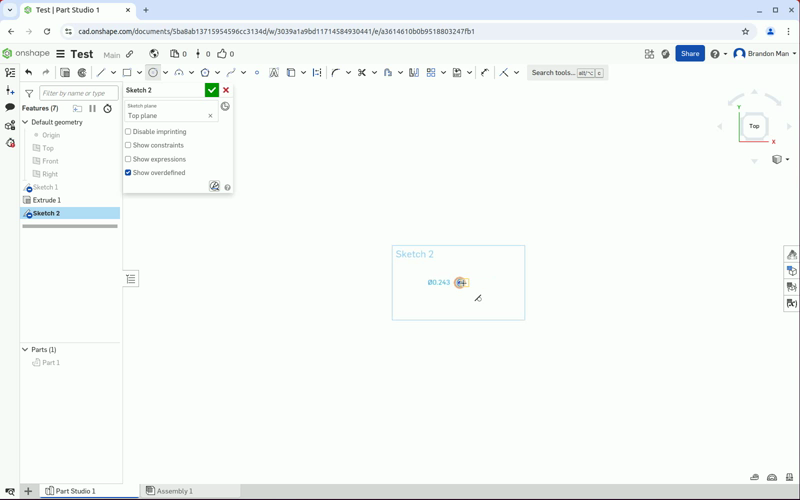
scroll(6)
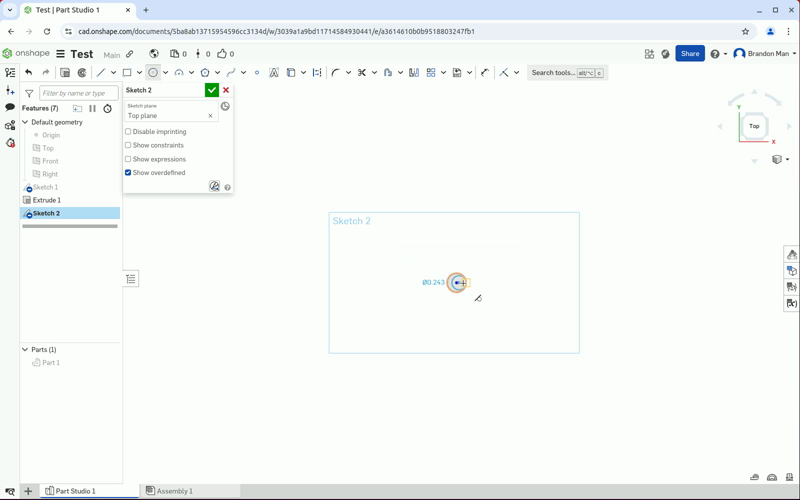
scroll(6)
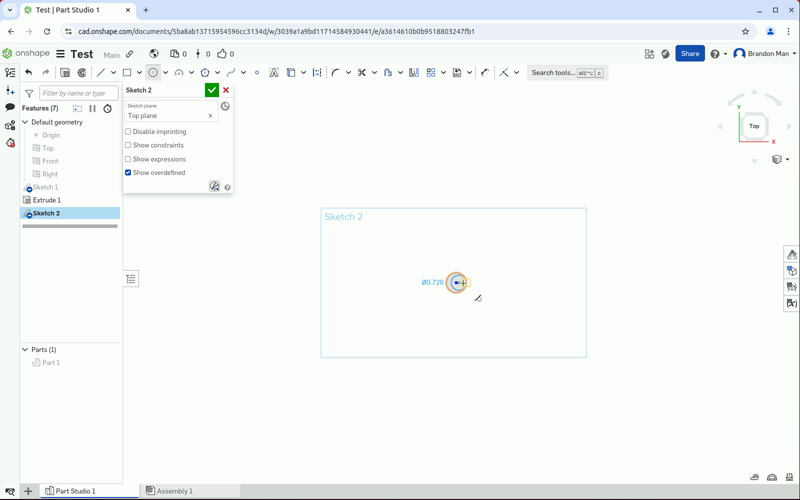
scroll(6)
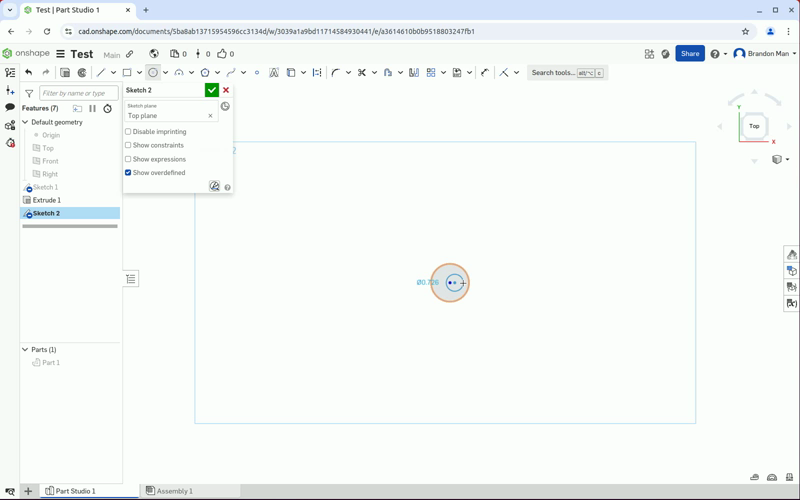
scroll(6)
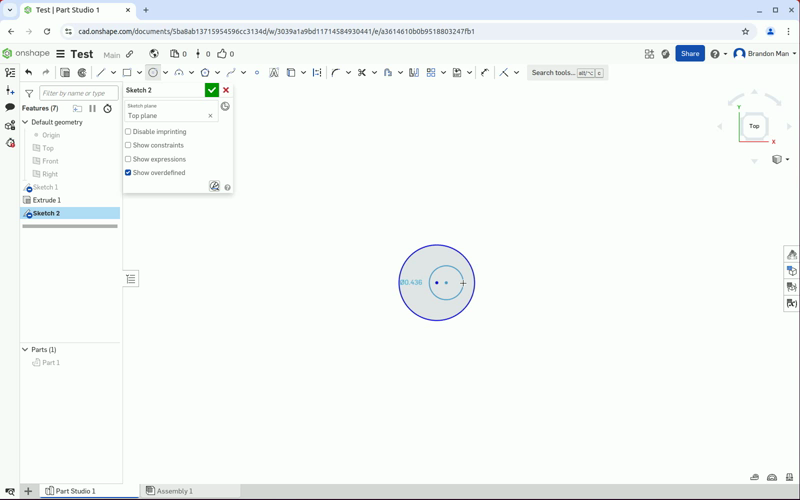
click(463, 282)
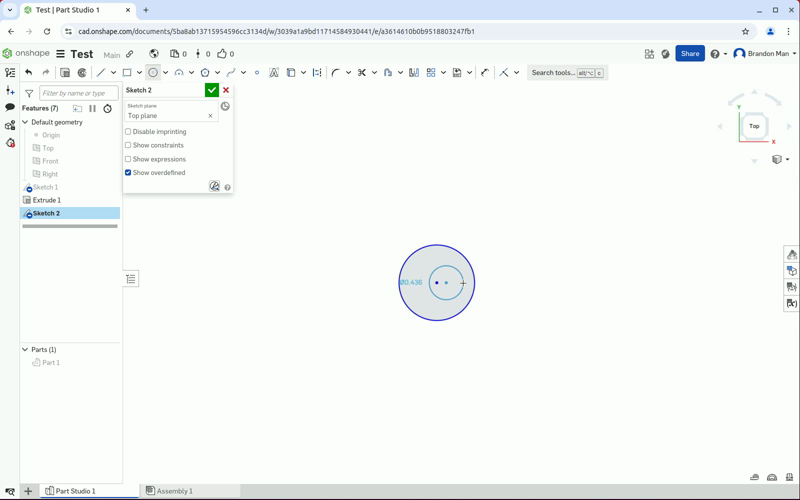
scroll(-6)
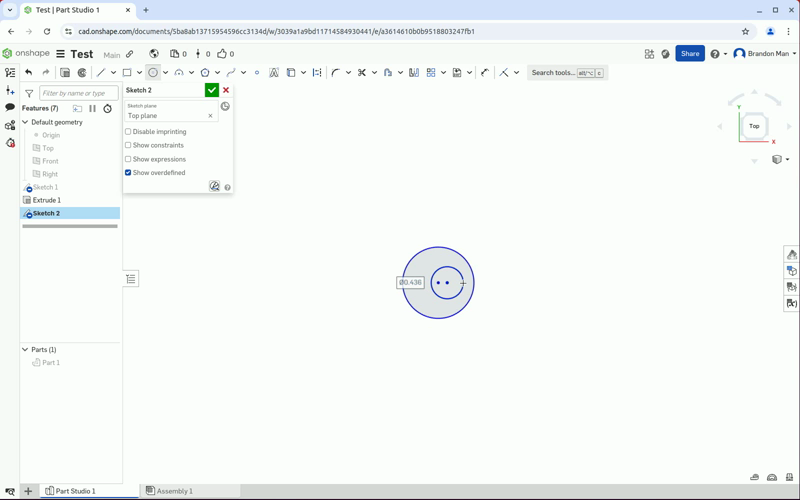
scroll(-6)
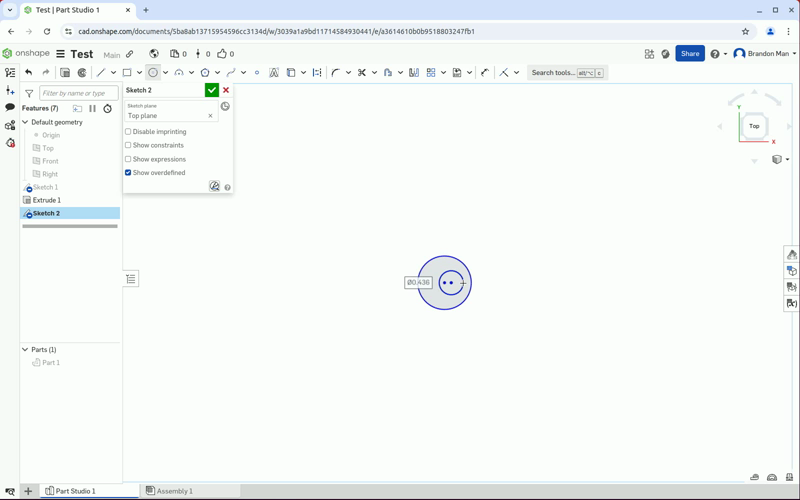
scroll(-6)
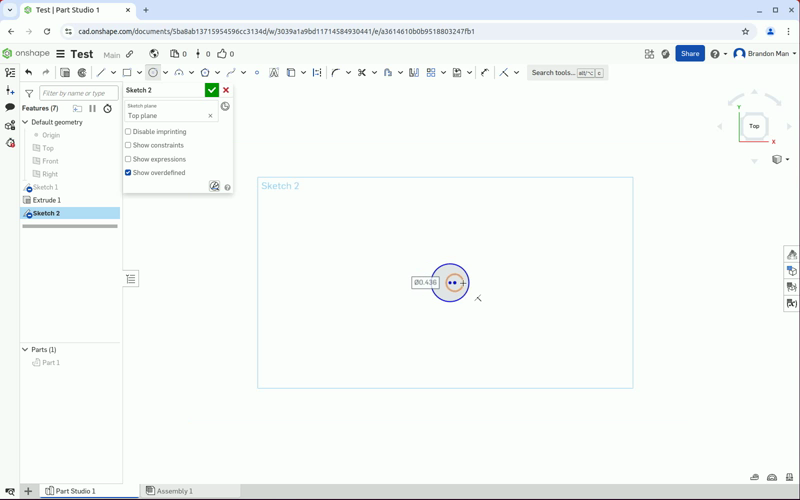
scroll(-6)
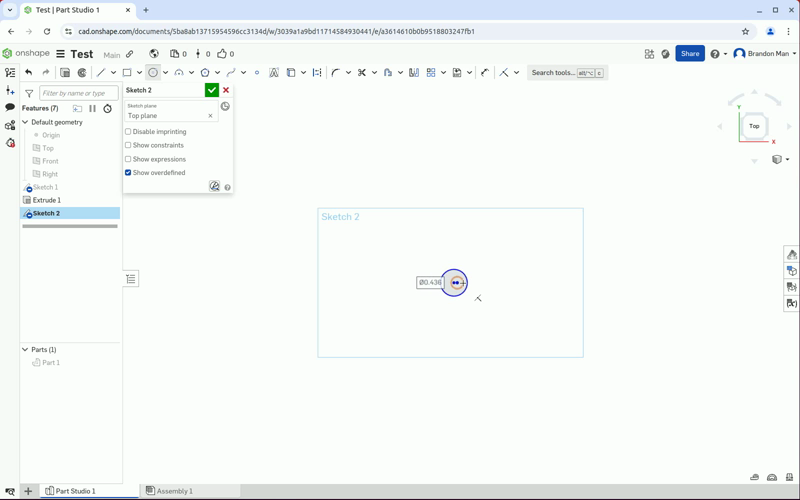
scroll(-6)
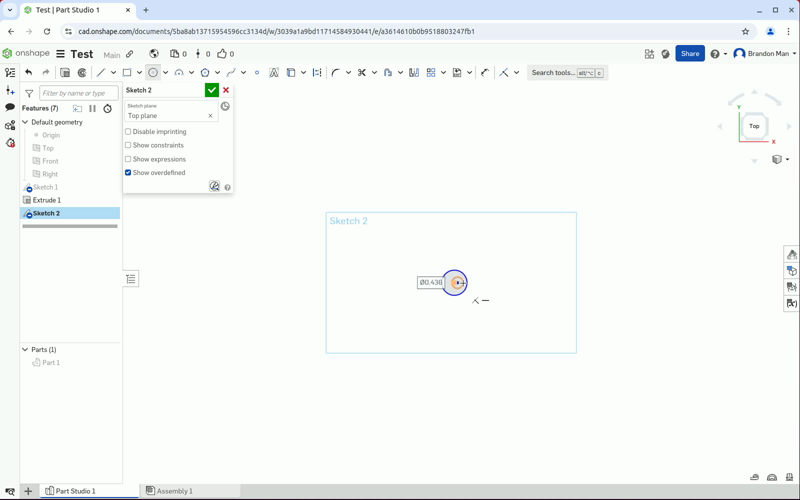
scroll(-6)
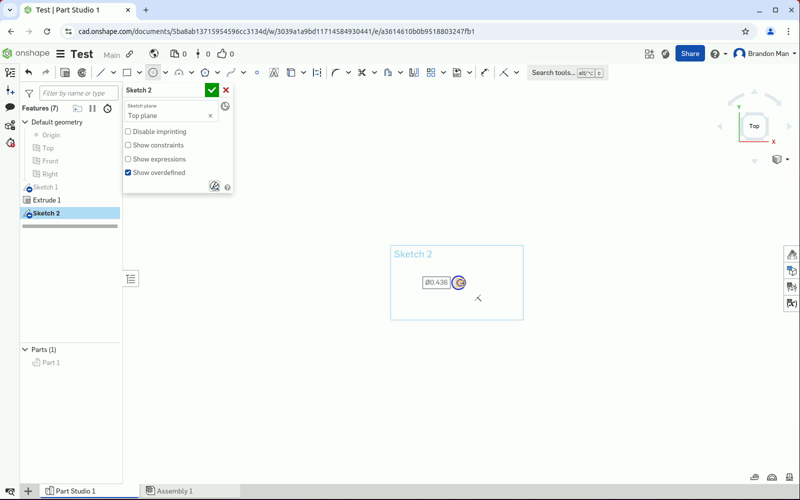
scroll(-6)
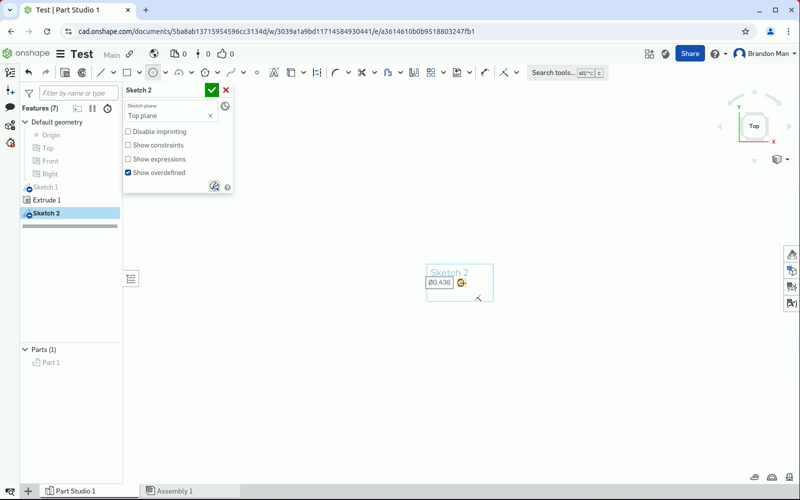
key(esc)
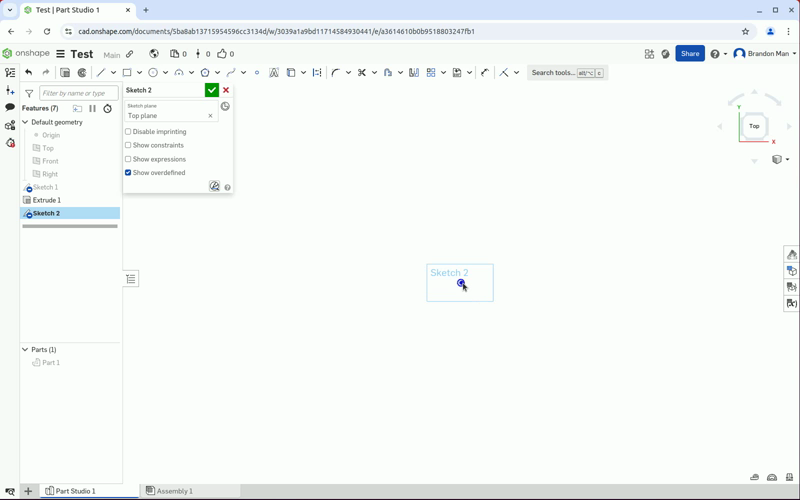
mouse_move(462, 280)
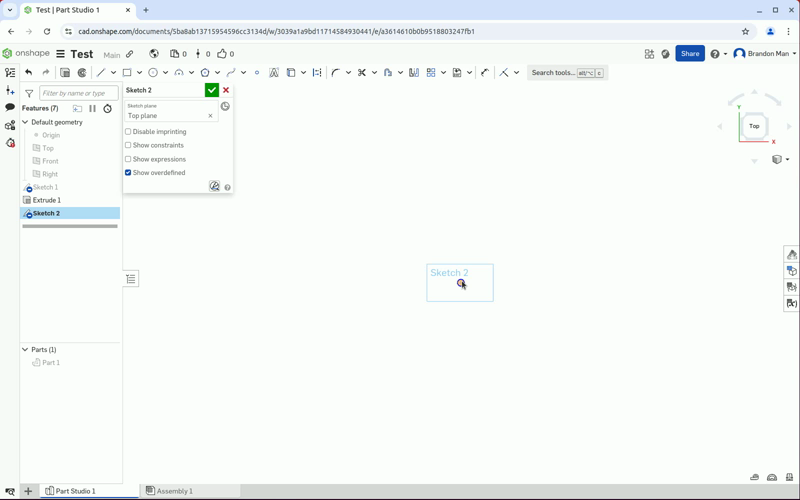
scroll(6)
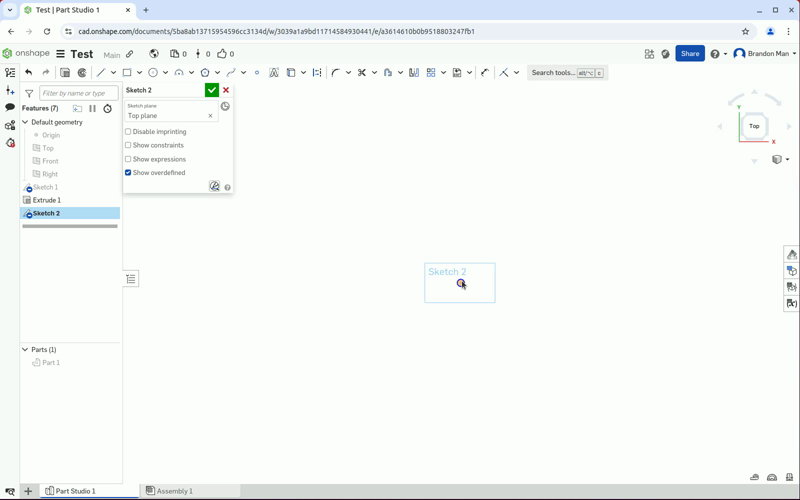
scroll(6)
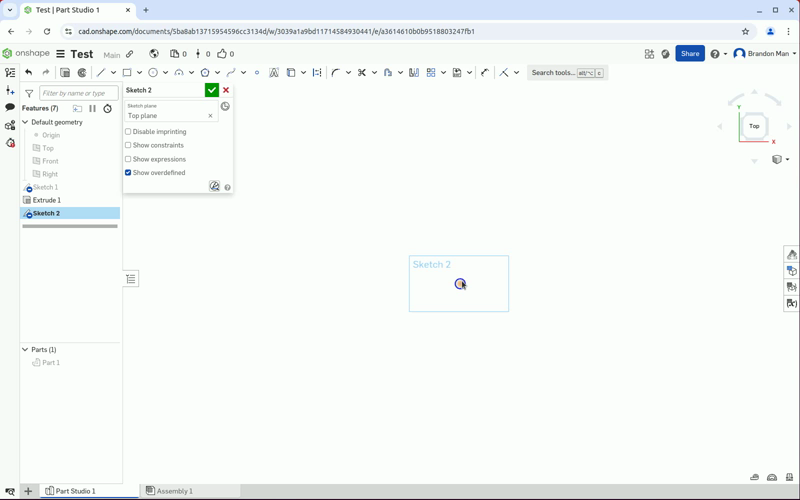
scroll(6)
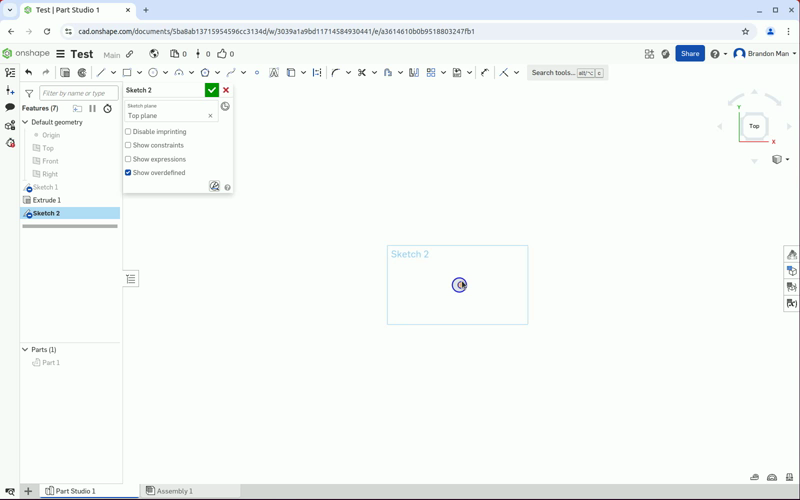
scroll(6)
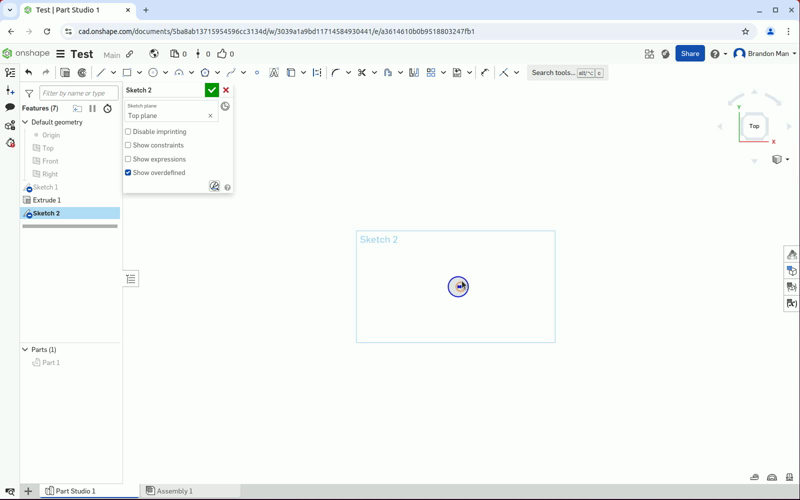
scroll(6)
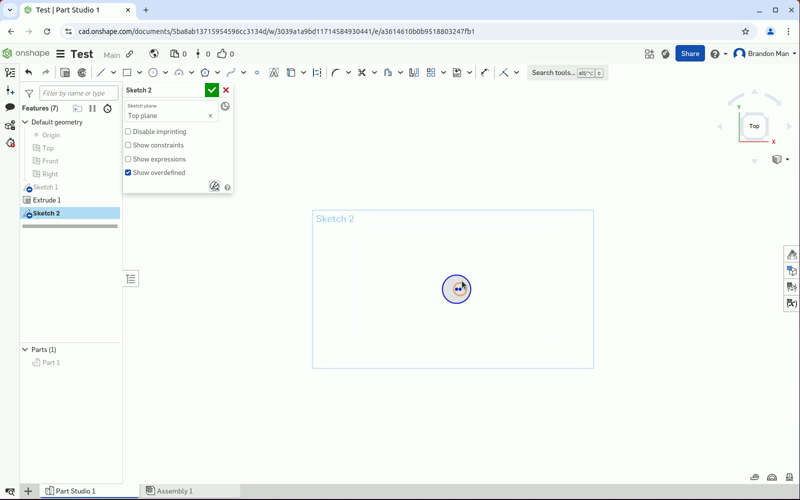
scroll(6)
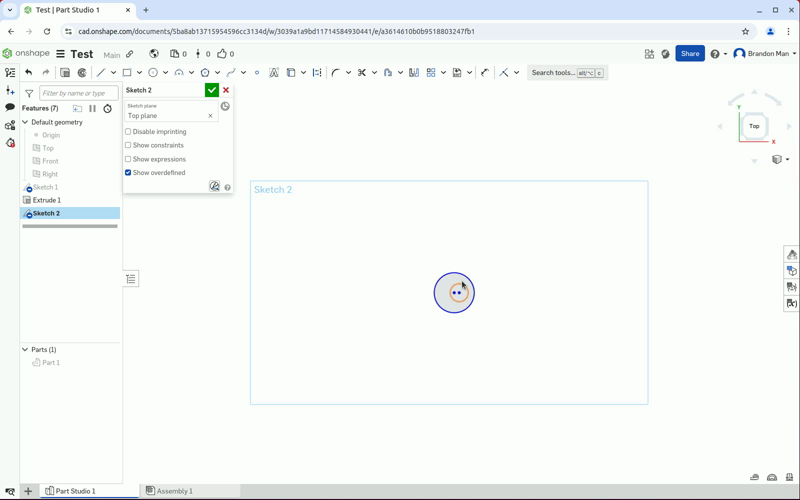
scroll(6)
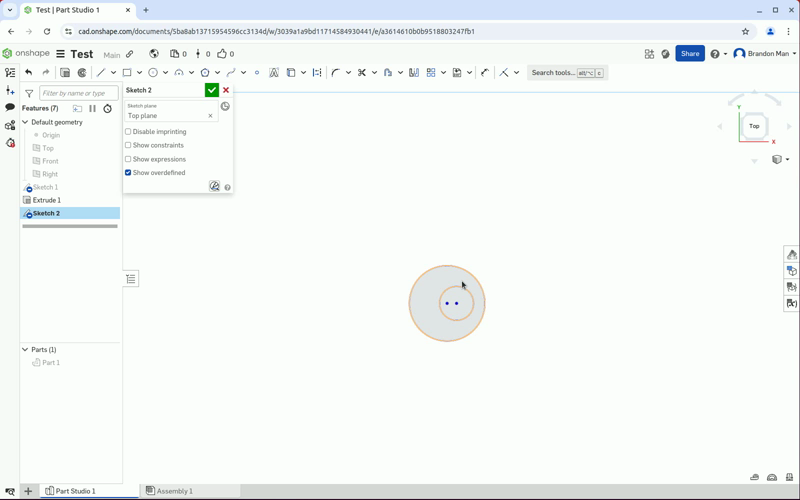
click(462, 280)
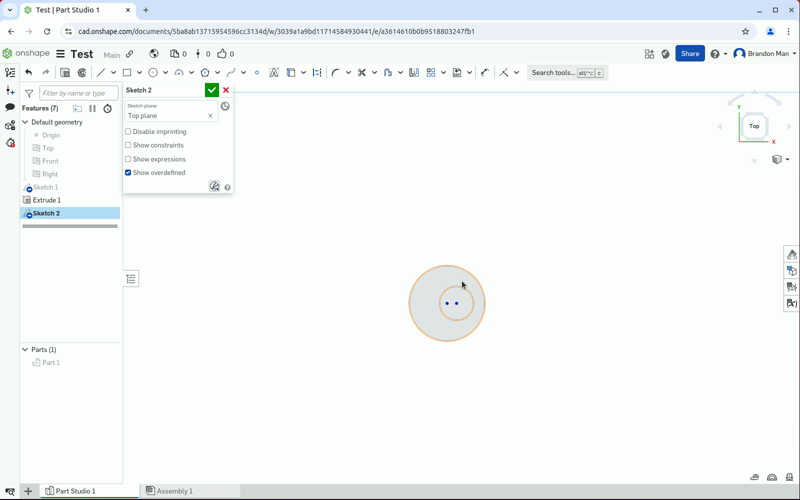
scroll(-6)
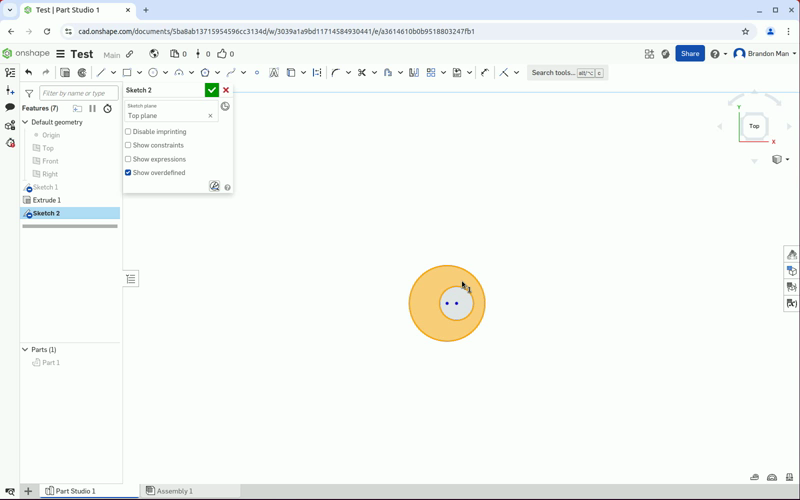
scroll(-6)
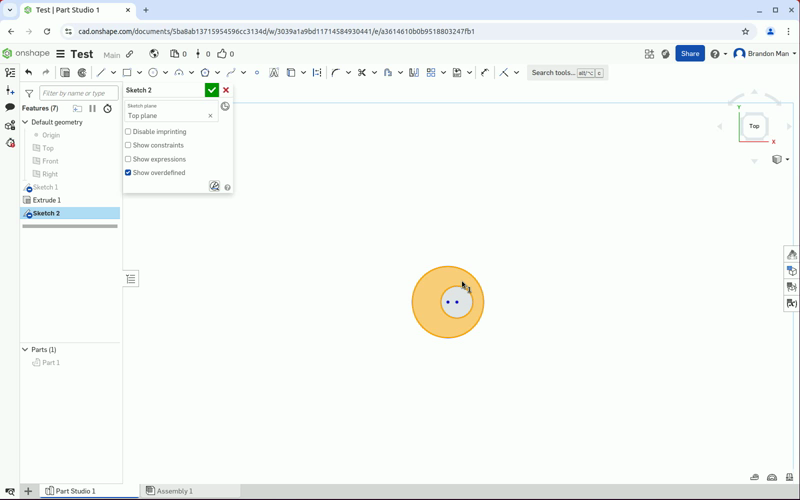
scroll(-6)
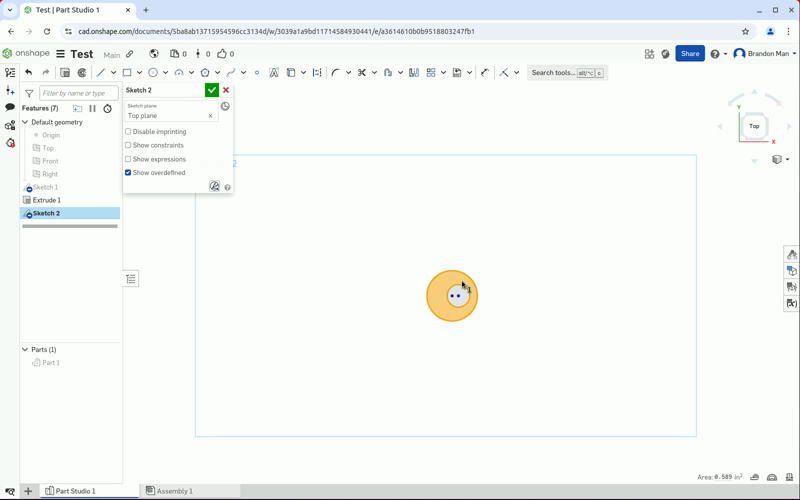
scroll(-6)
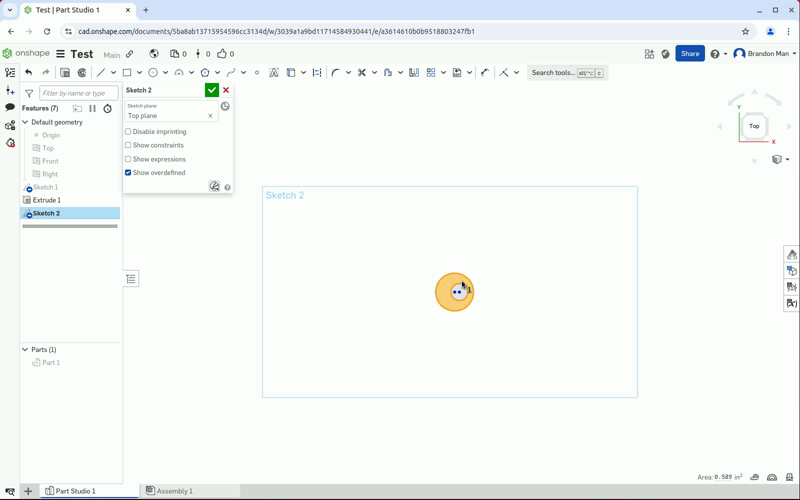
scroll(-6)
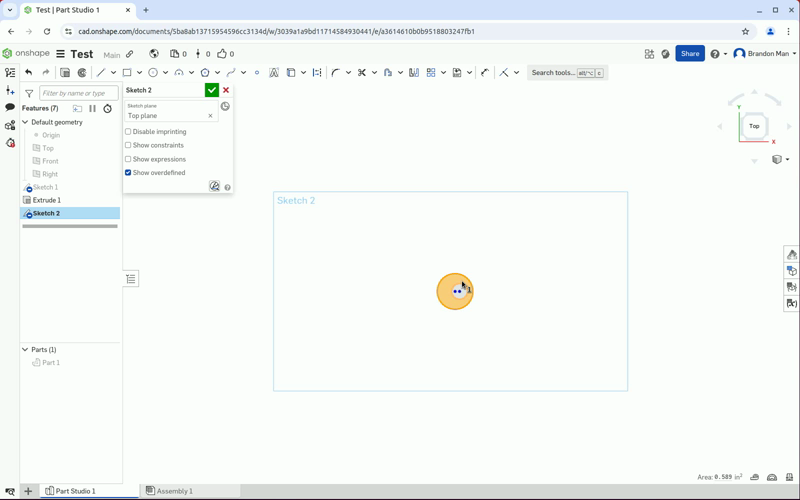
scroll(-6)
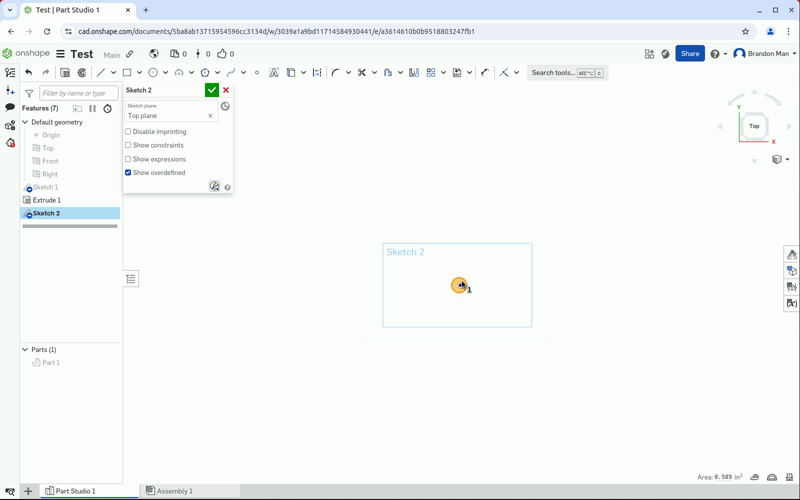
scroll(-6)
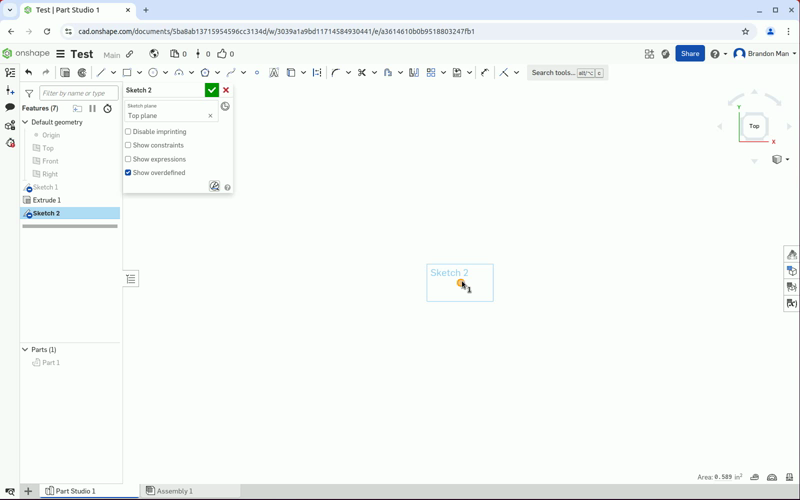
mouse_move(73, 352)
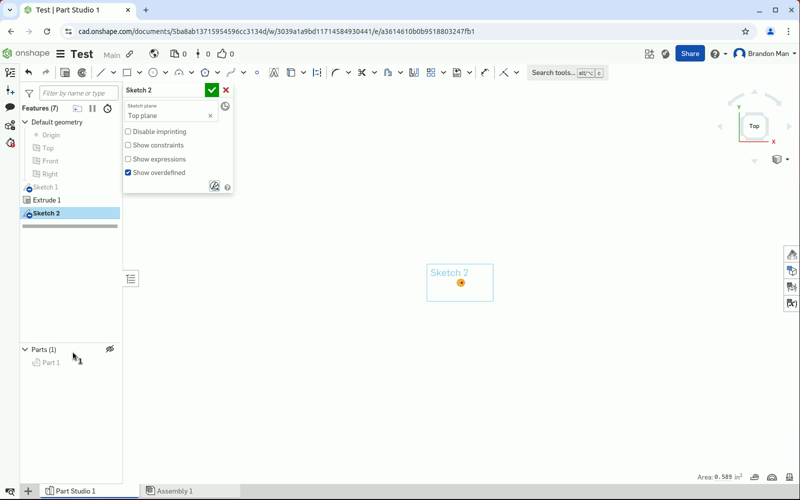
key(shift+y)
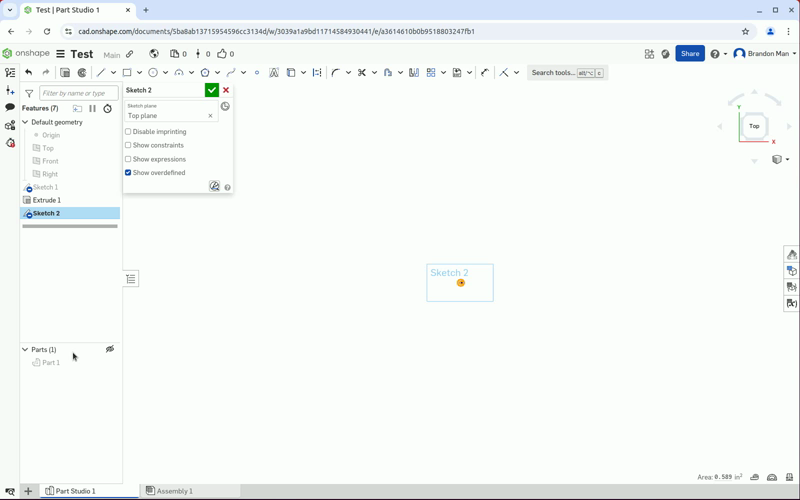
key(shift+e)
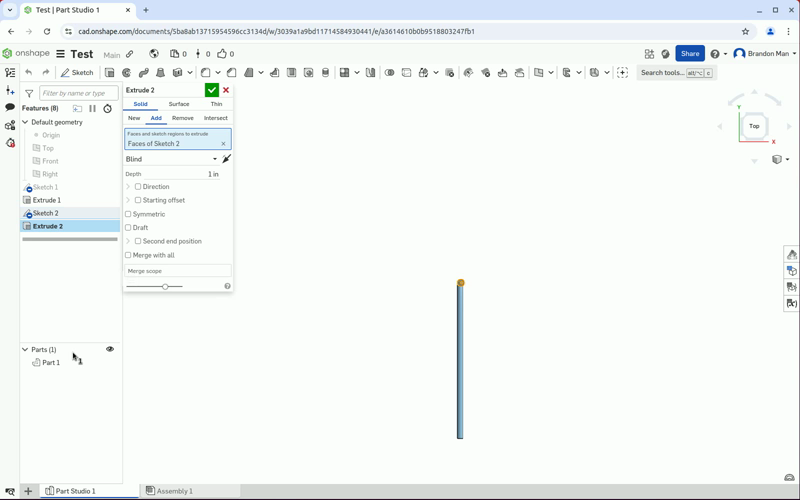
mouse_move(143, 106)
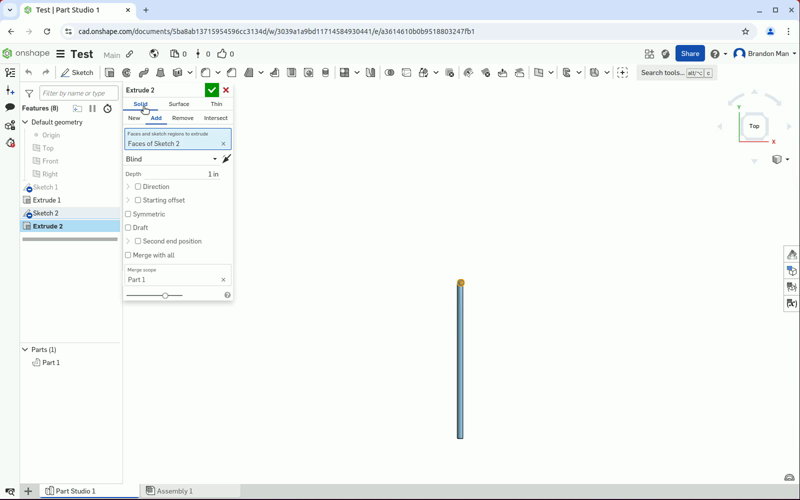
click(143, 106)
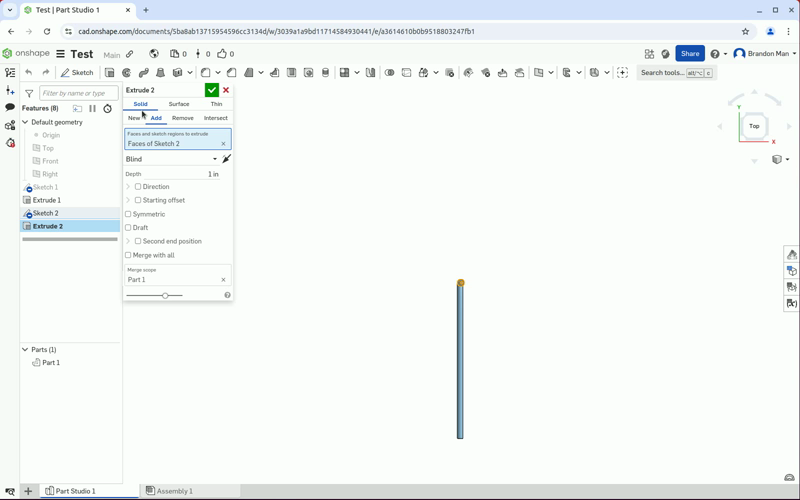
mouse_move(137, 120)
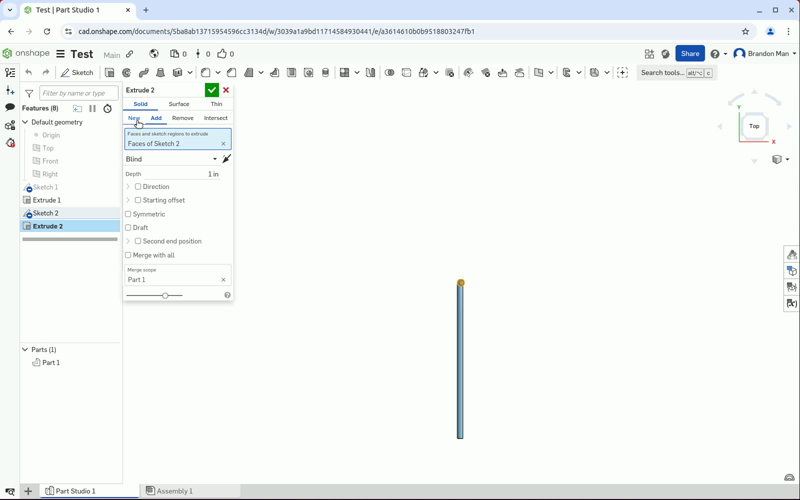
click(137, 120)
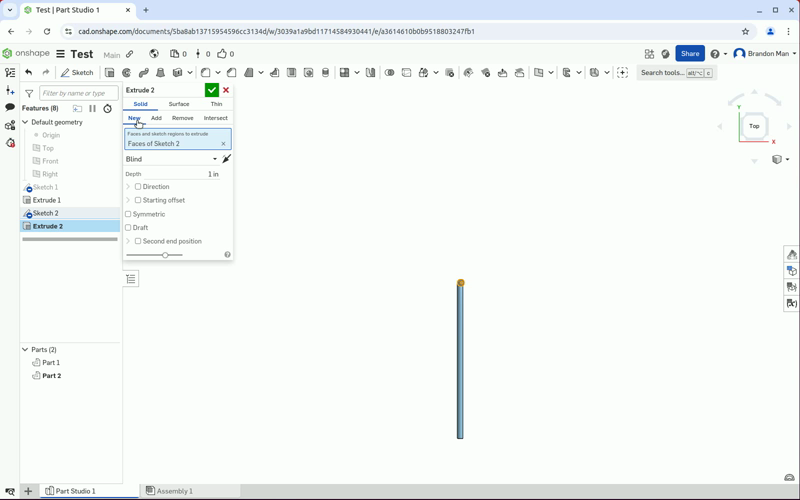
key(tab, 4)
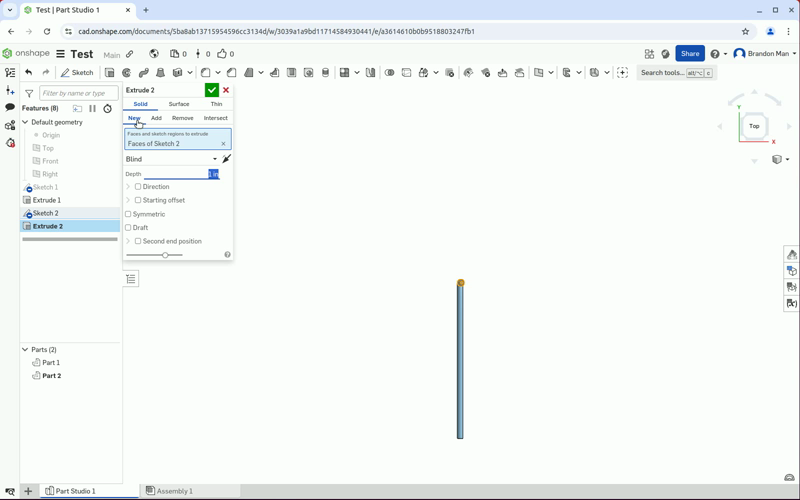
text(0.482)
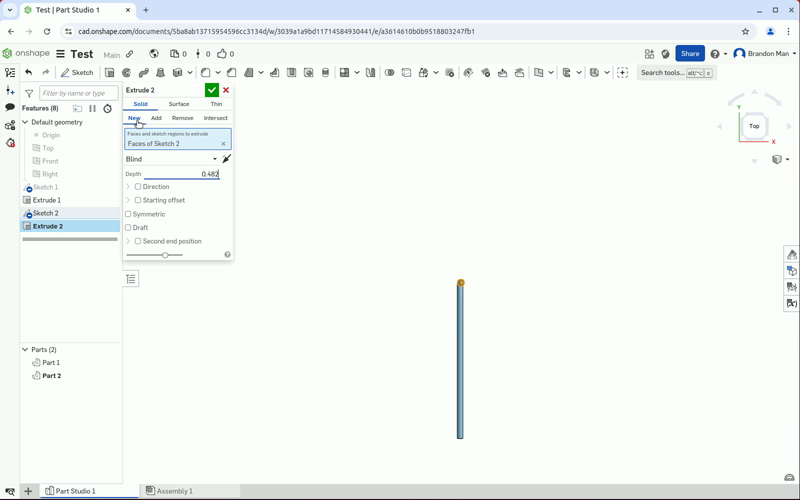
key(tab, 3)
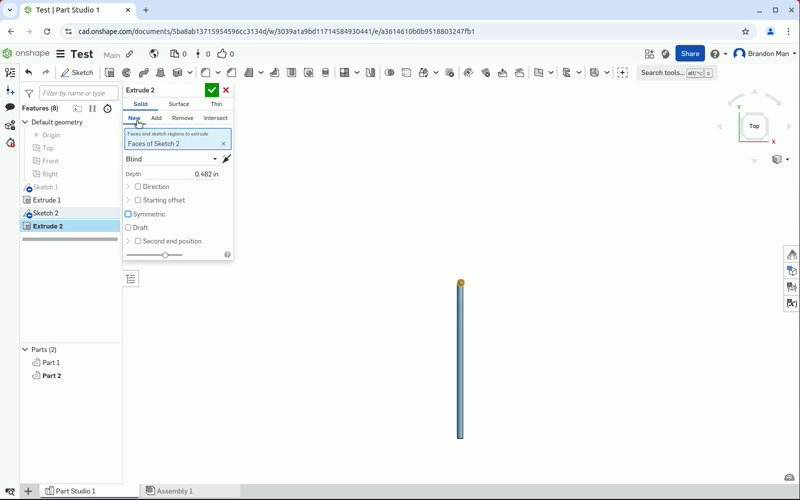
key(space)
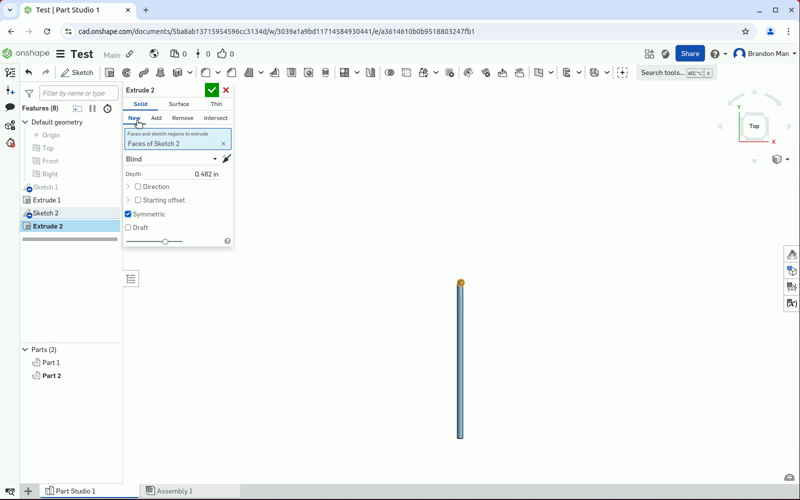
key(enter)
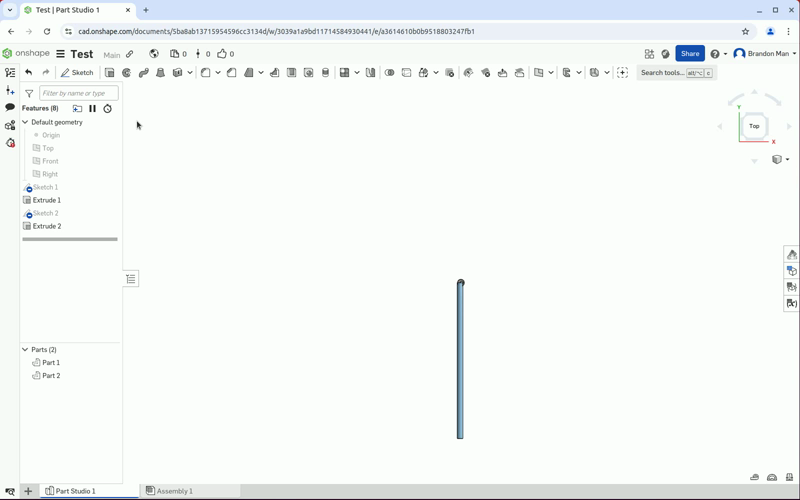
key(shift+h)
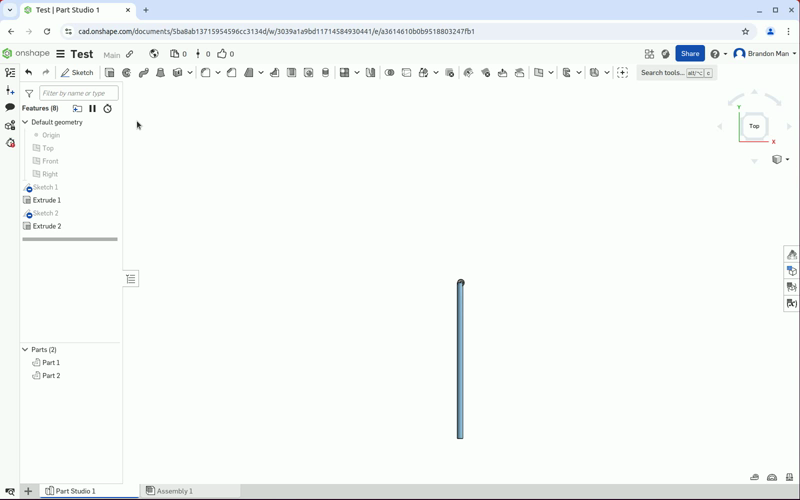
key(shift+h)
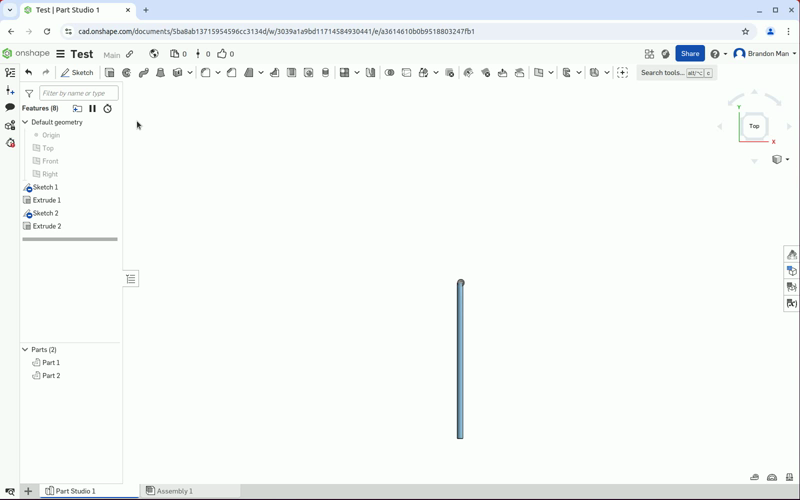
key(shift+7)
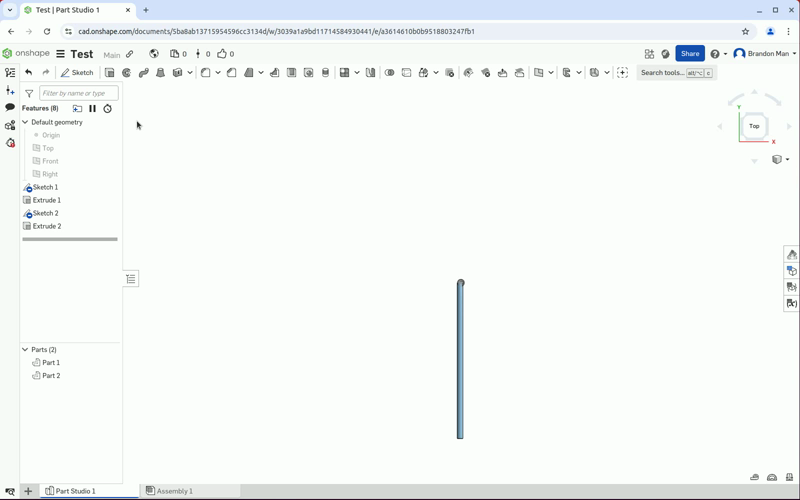
key(up, 3)
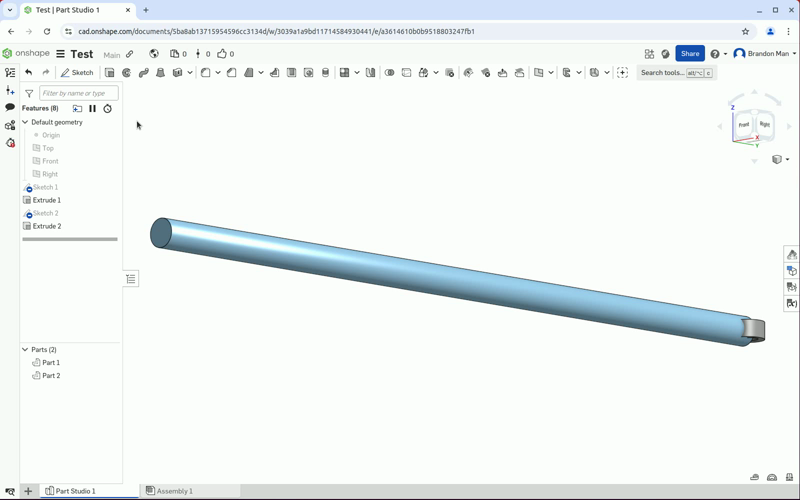
key(left, 3)
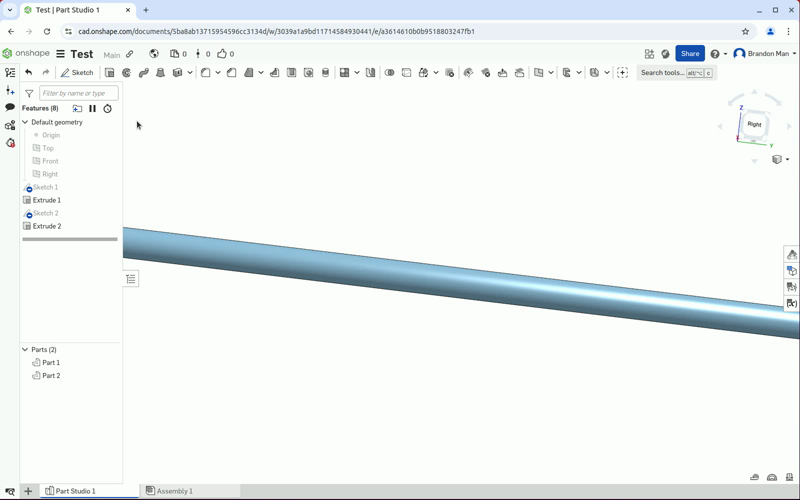
key(right, 3)
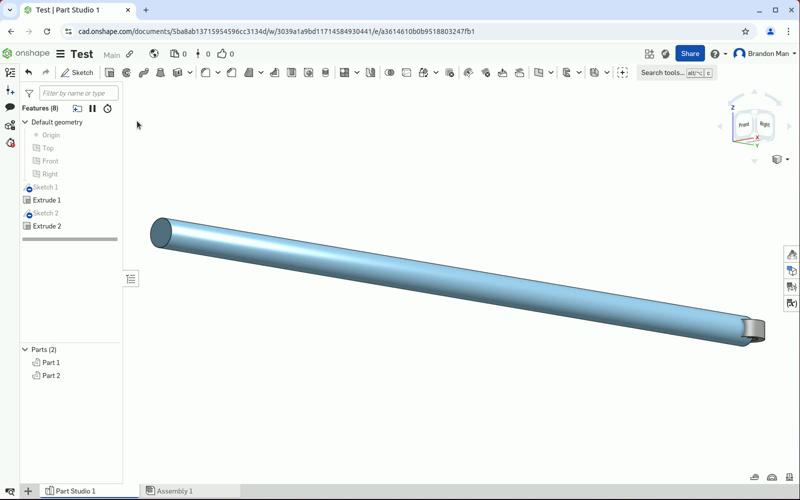
key(down, 3)
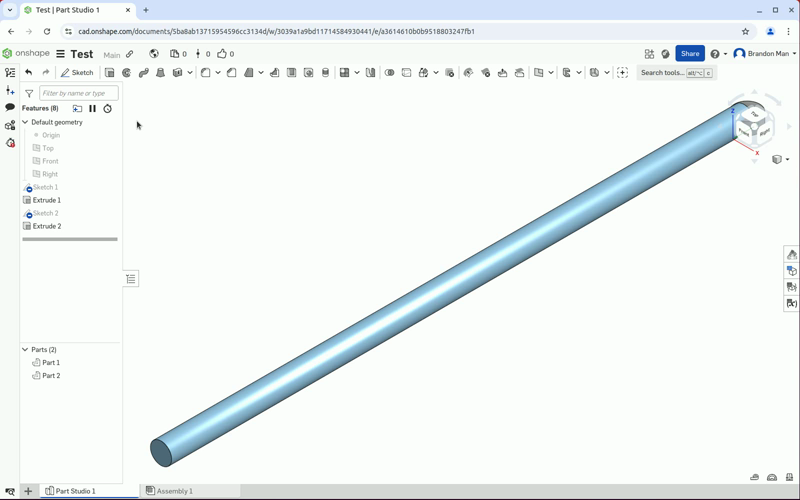
mouse_move(73, 189)
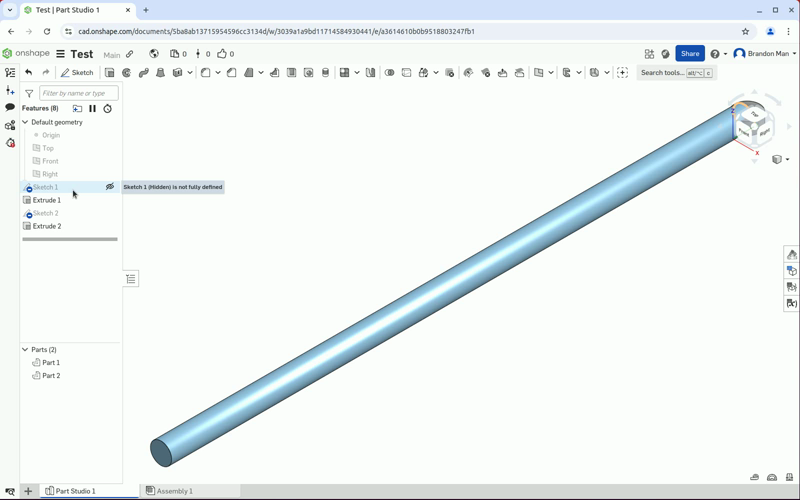
click(73, 189)